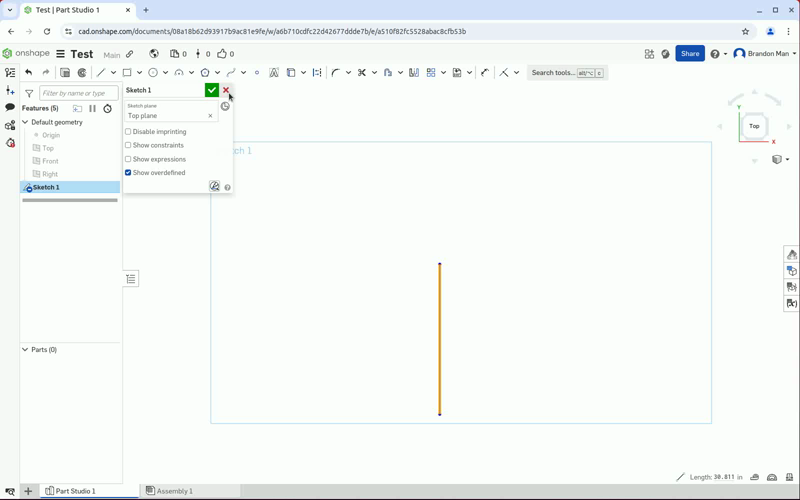
key(shift+h)
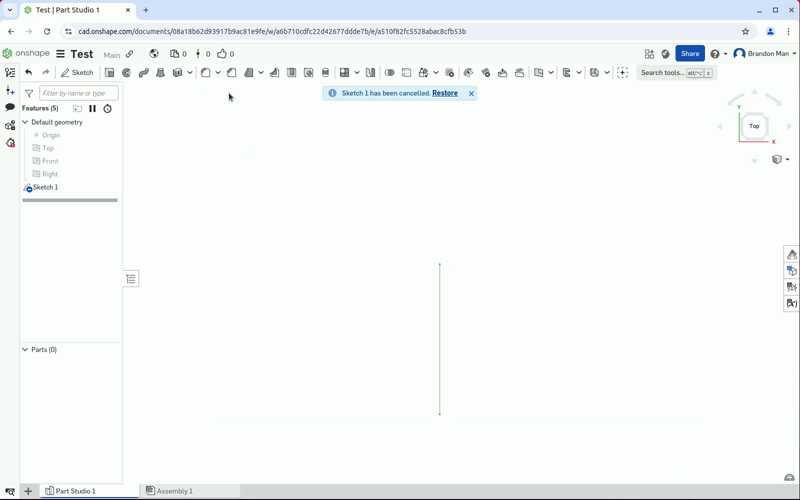
key(shift+s)
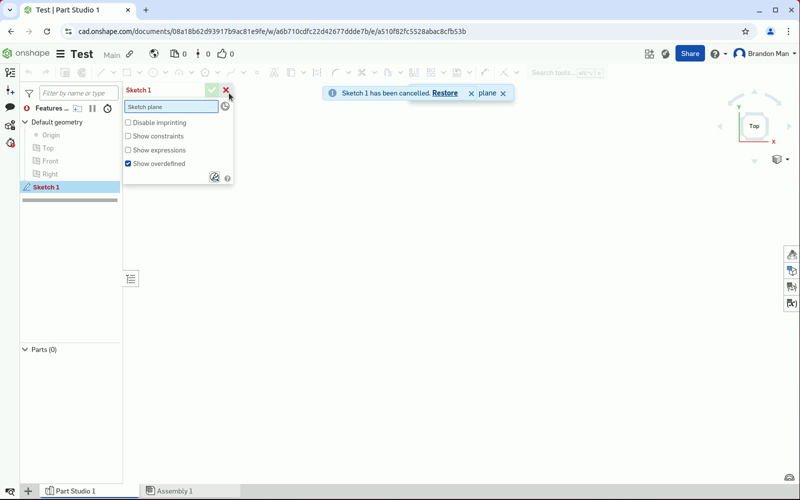
mouse_move(73, 150)
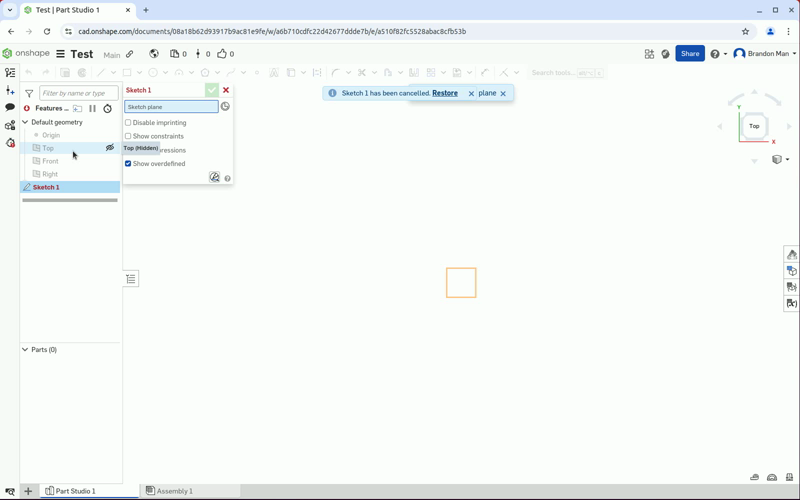
click(73, 150)
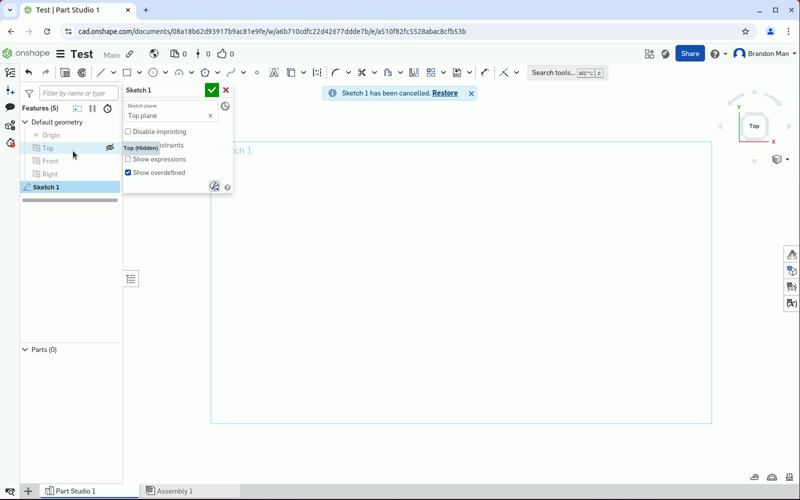
mouse_move(73, 352)
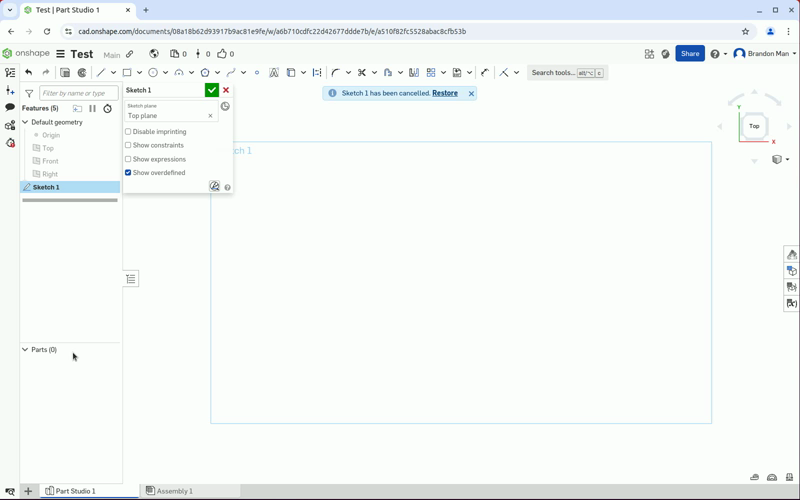
key(y)
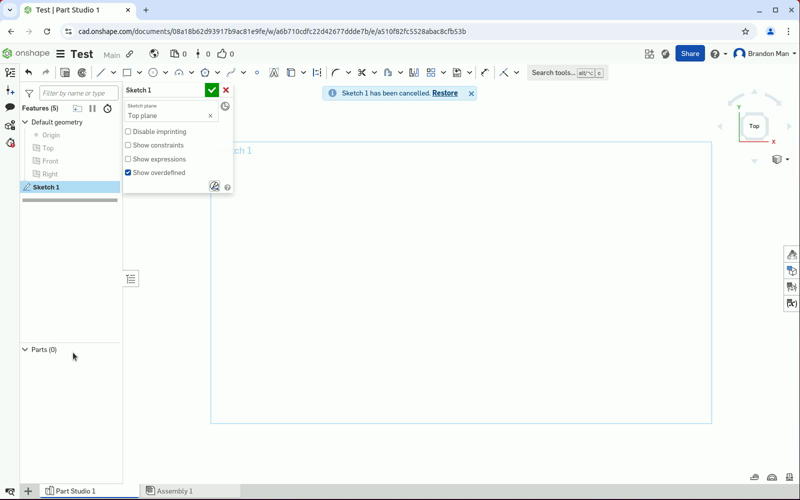
key(l)
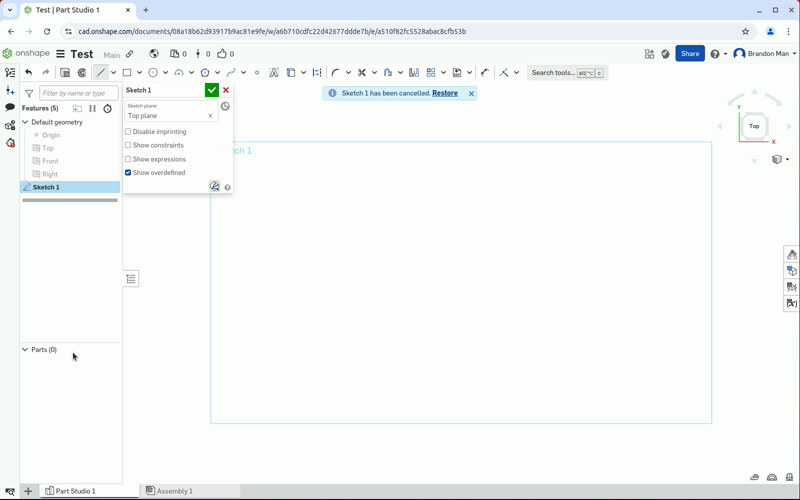
key_down(shift)
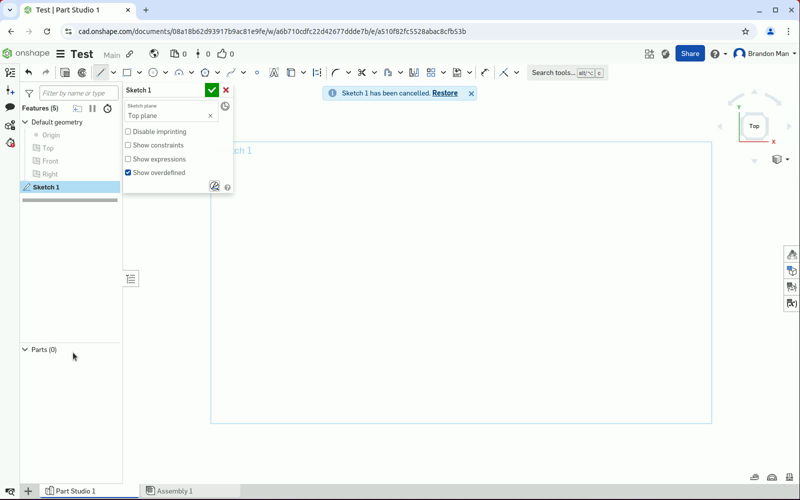
mouse_move(348, 395)
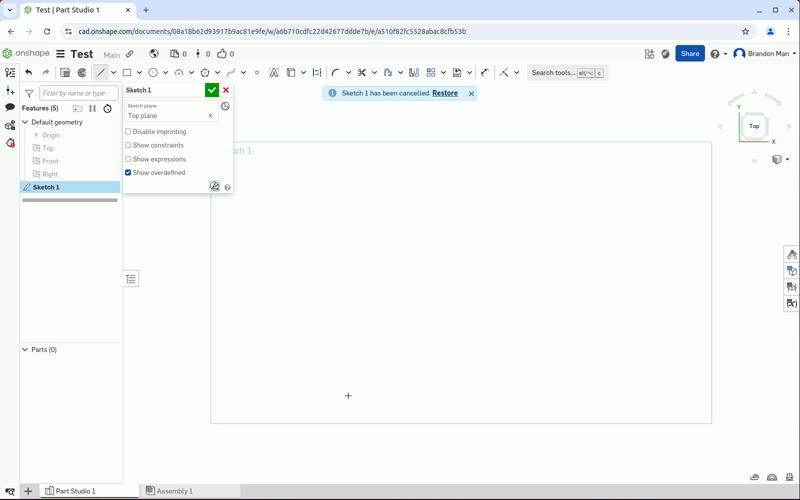
click(348, 395)
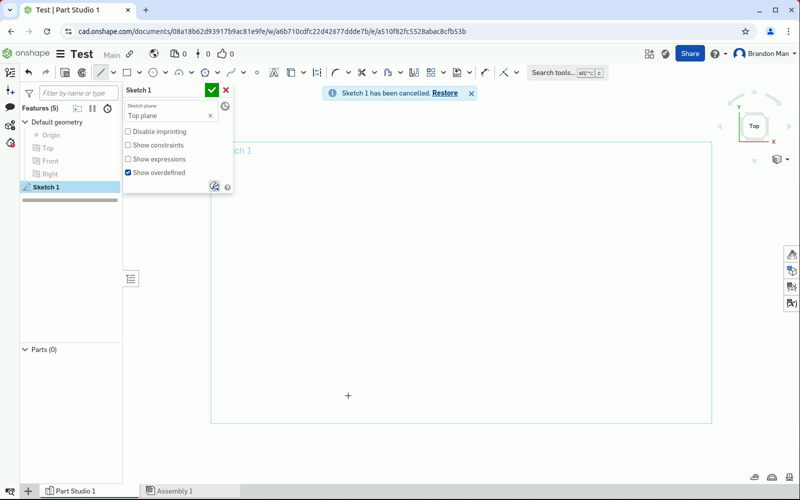
key_up(shift)
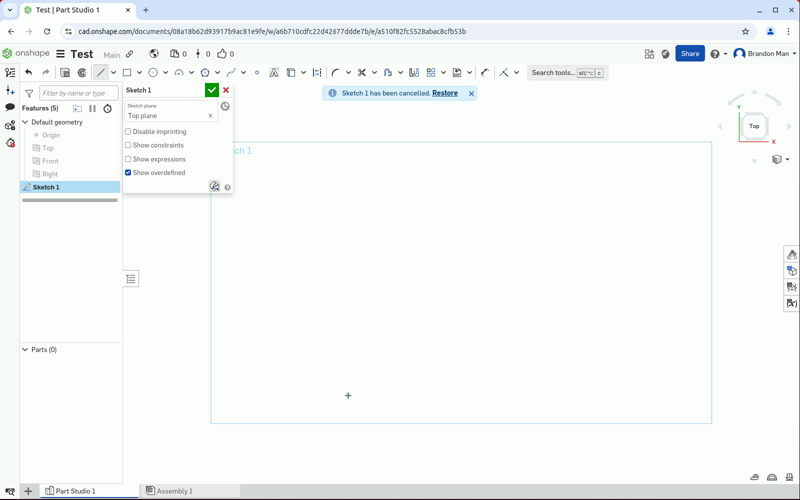
key_down(shift)
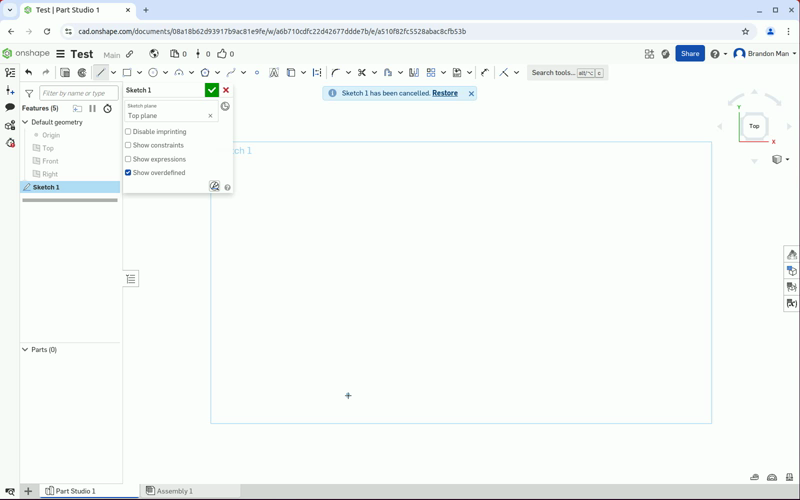
mouse_move(572, 395)
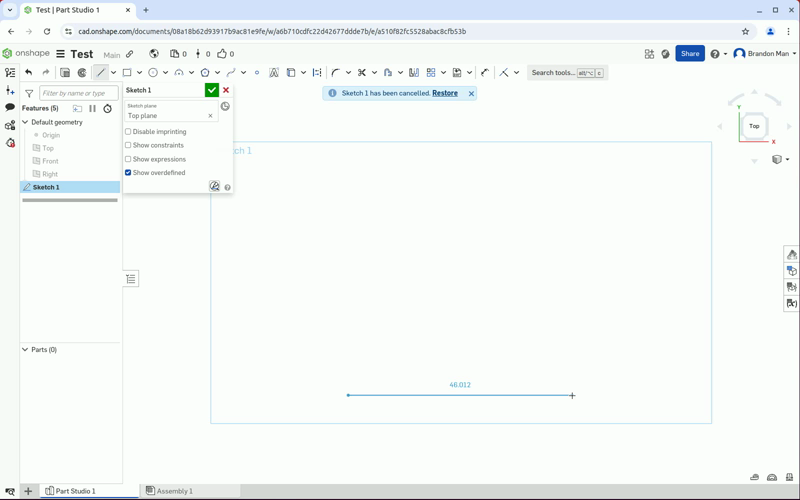
click(572, 395)
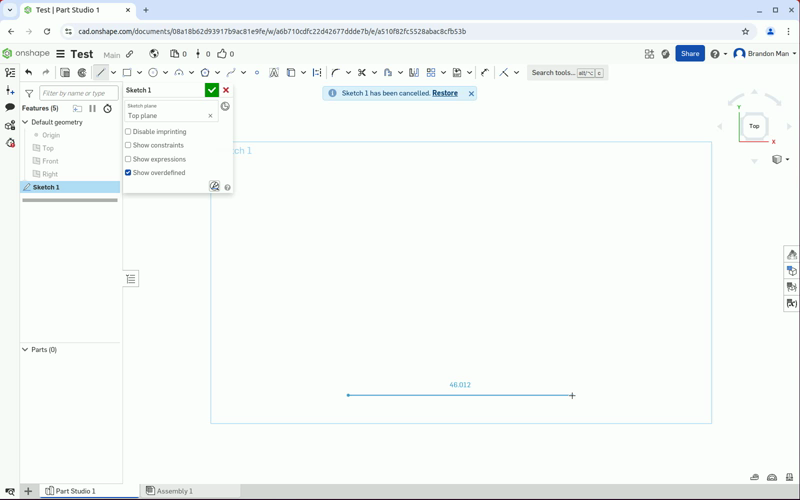
key_up(shift)
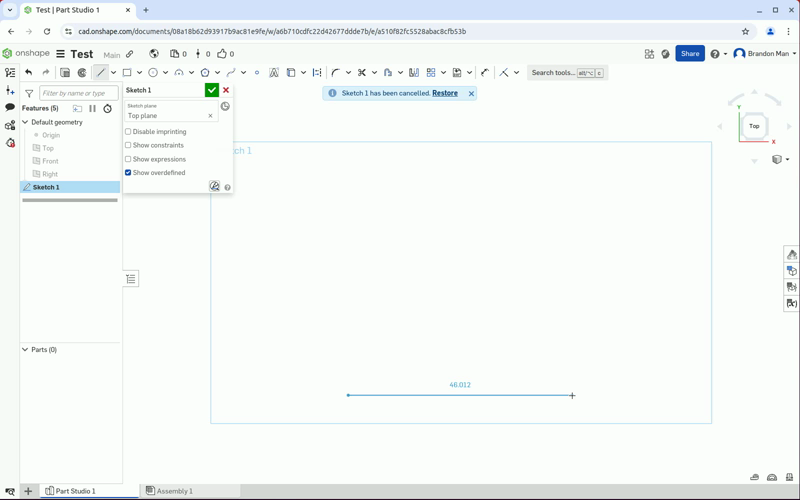
key_down(shift)
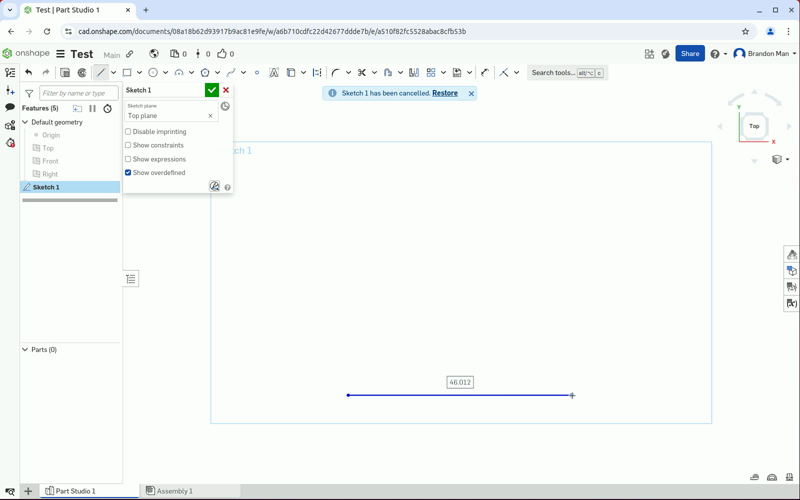
mouse_move(572, 171)
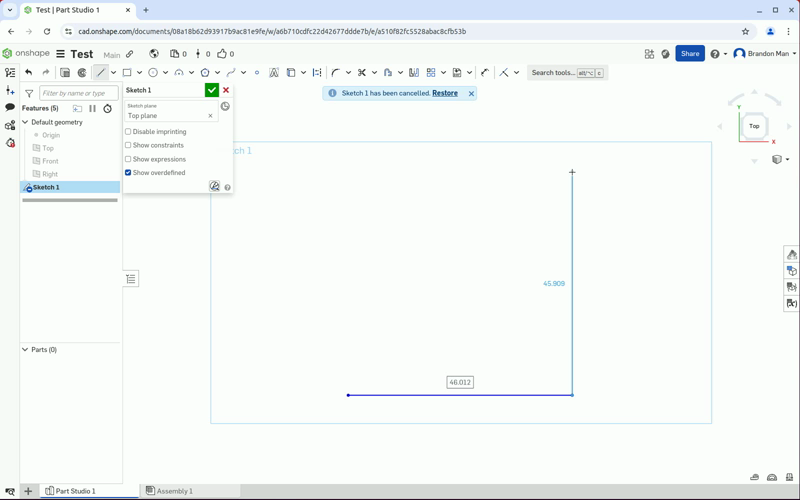
click(572, 171)
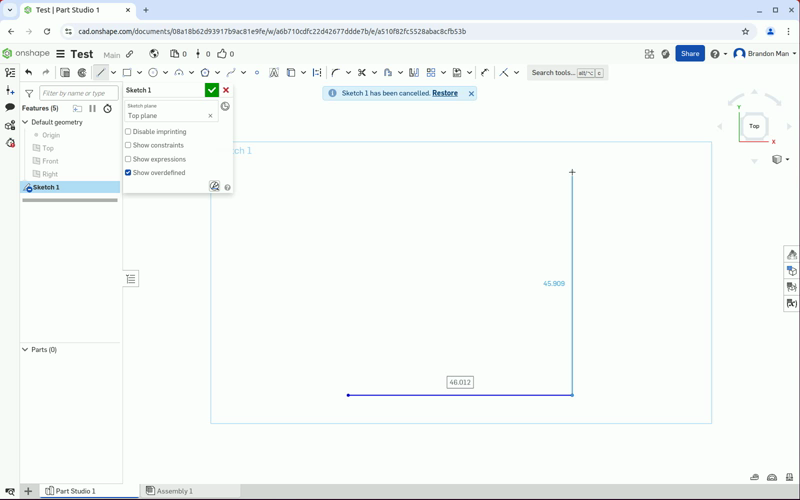
key_up(shift)
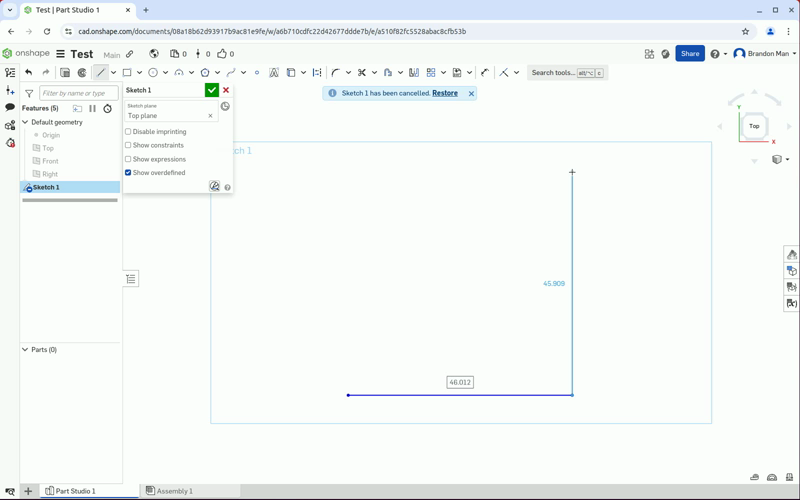
key_down(shift)
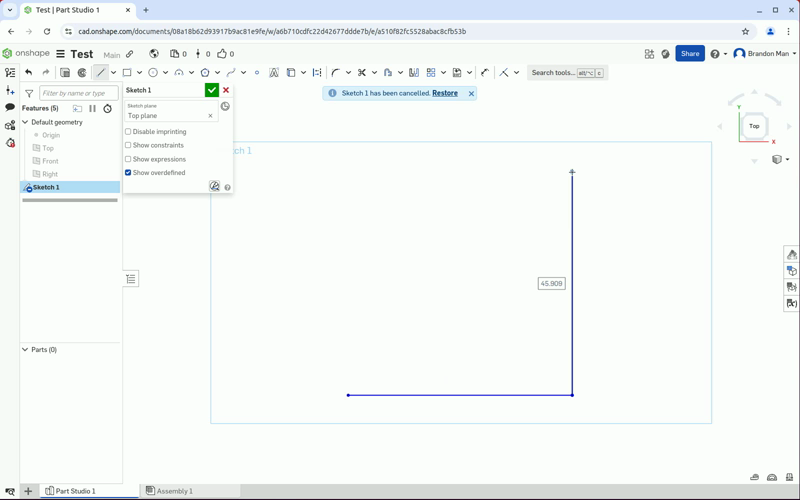
mouse_move(348, 171)
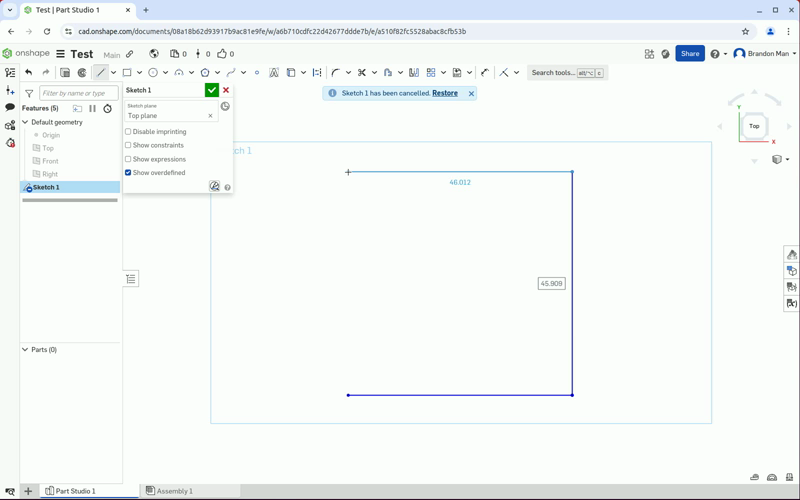
click(348, 171)
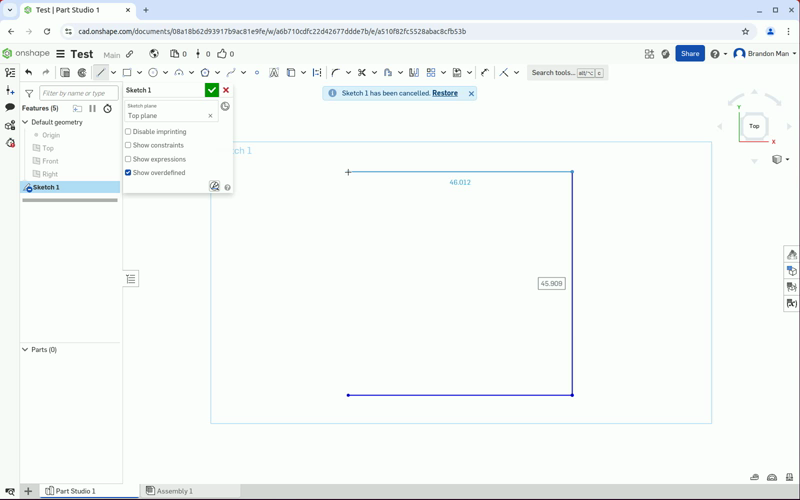
key_up(shift)
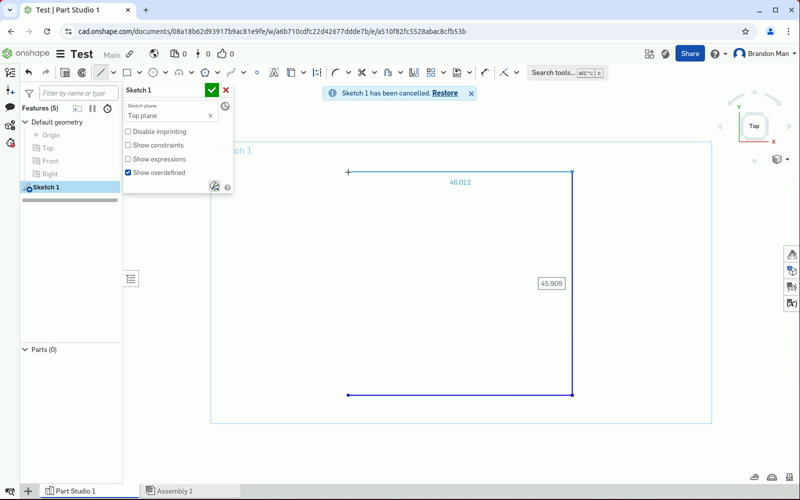
key_down(shift)
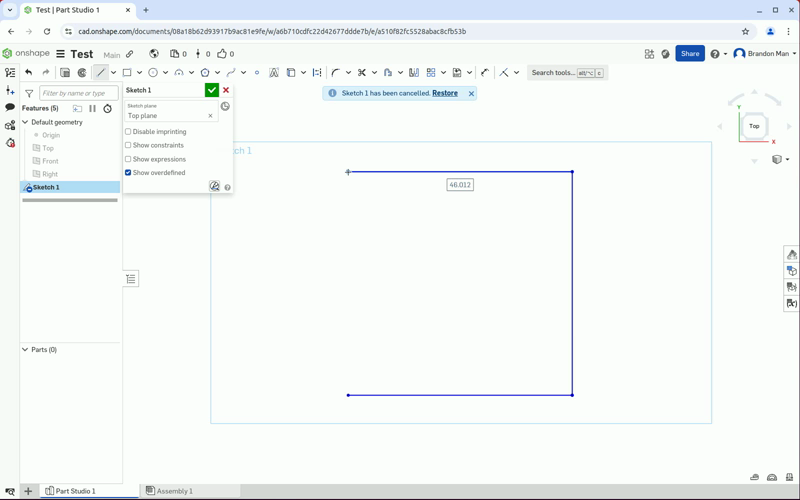
mouse_move(348, 395)
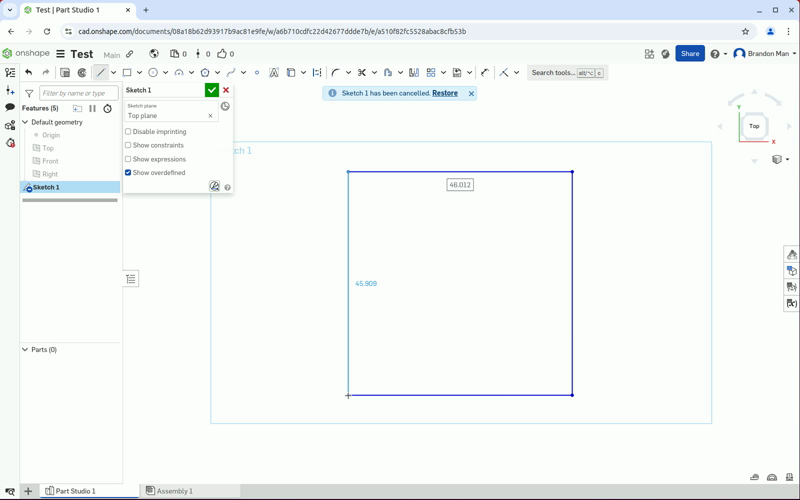
key_up(shift)
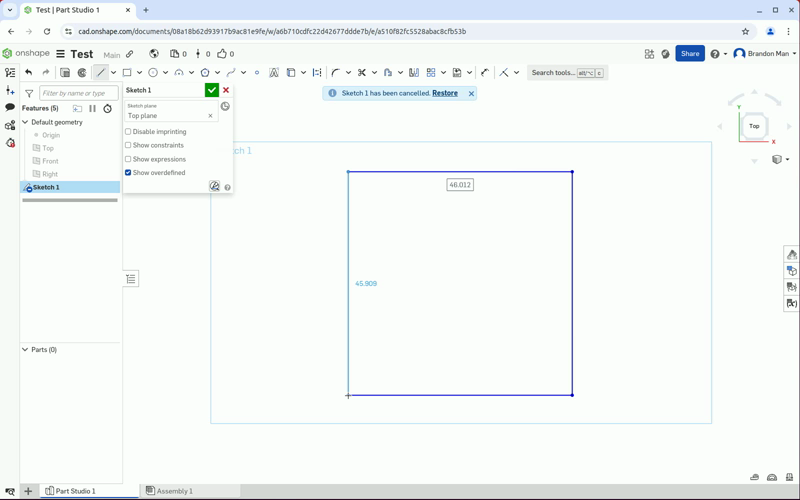
click(348, 395)
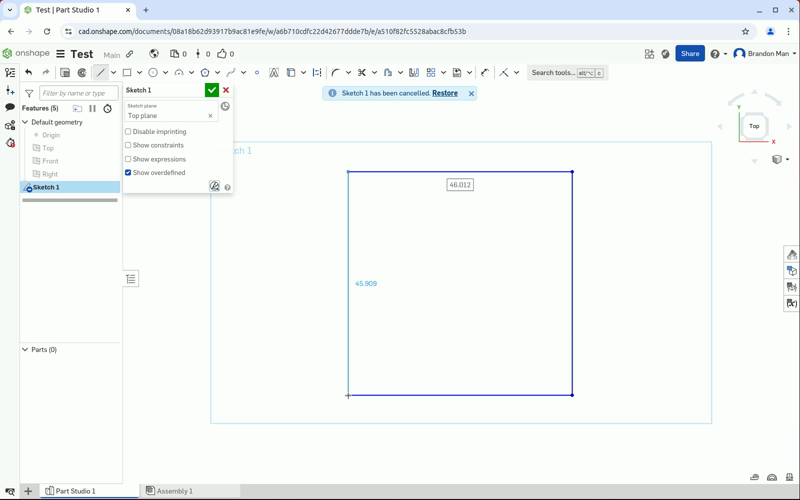
key(esc)
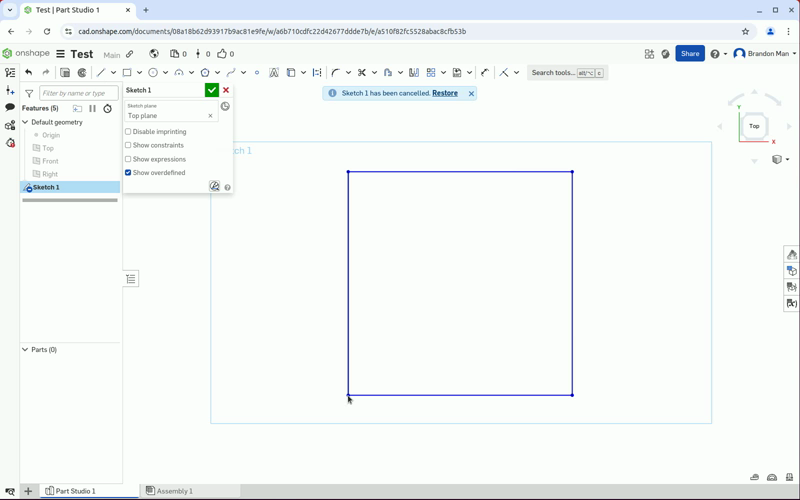
mouse_move(437, 271)
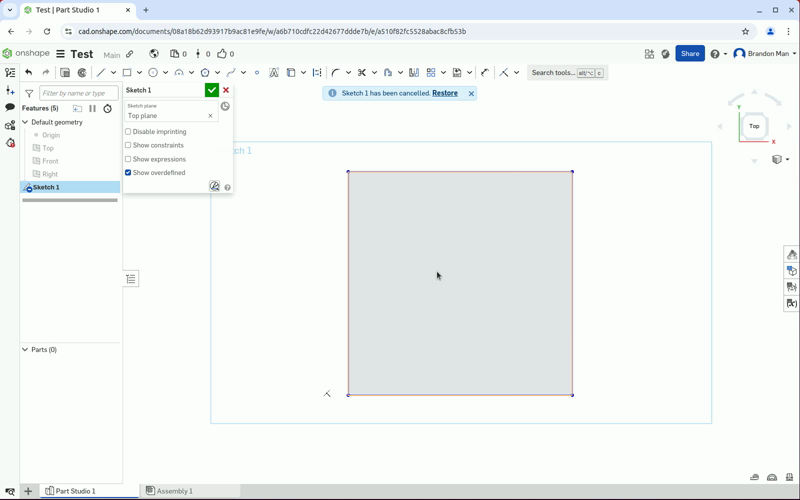
click(437, 271)
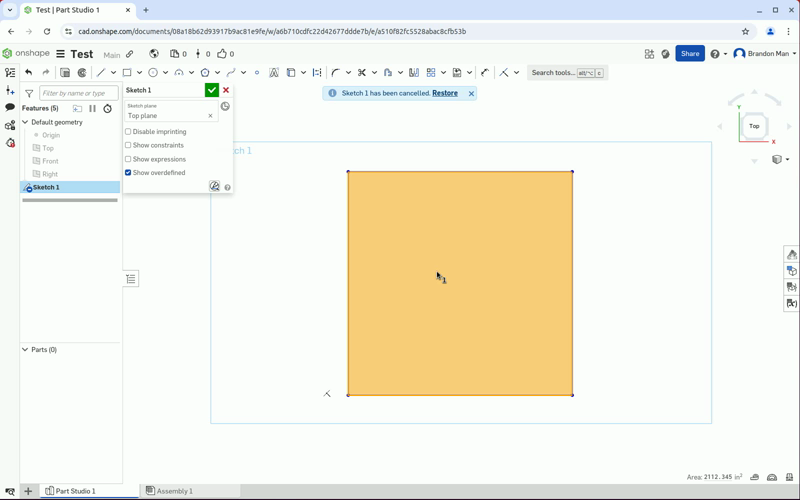
mouse_move(73, 352)
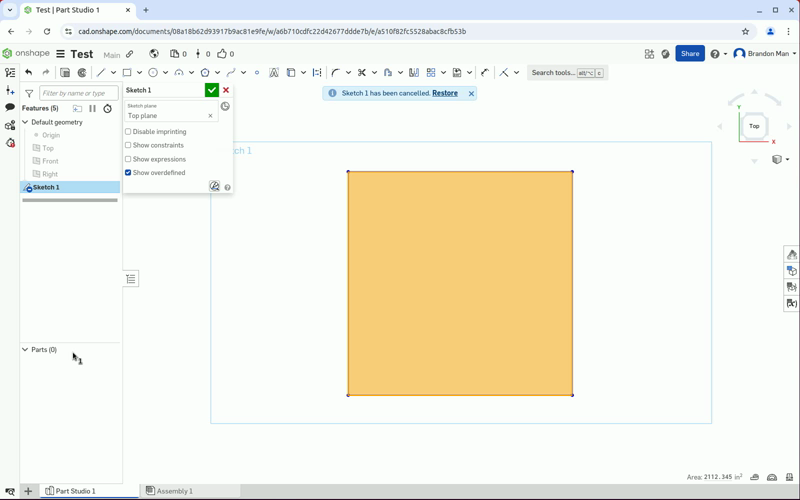
key(shift+y)
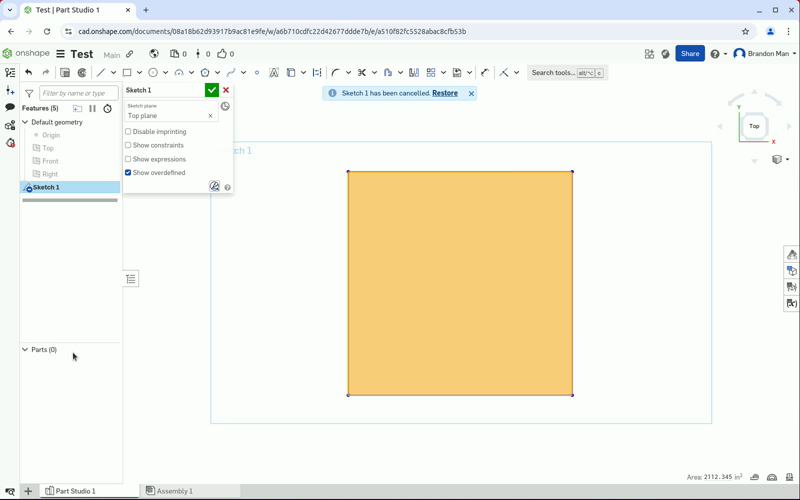
key(shift+e)
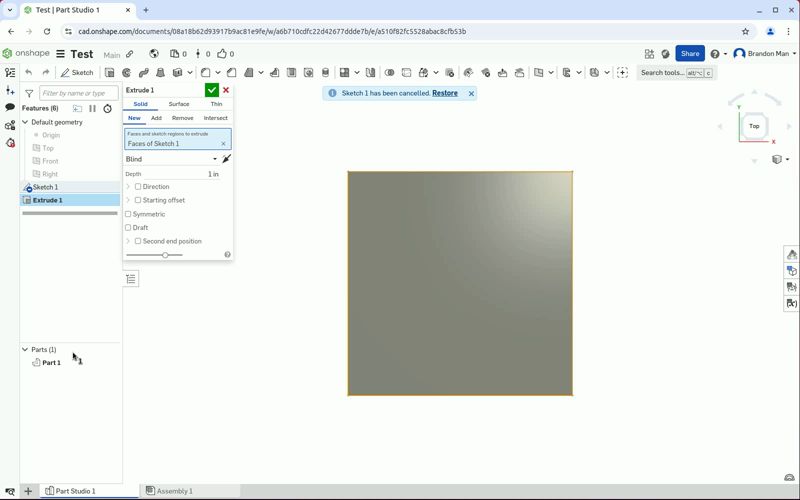
mouse_move(143, 106)
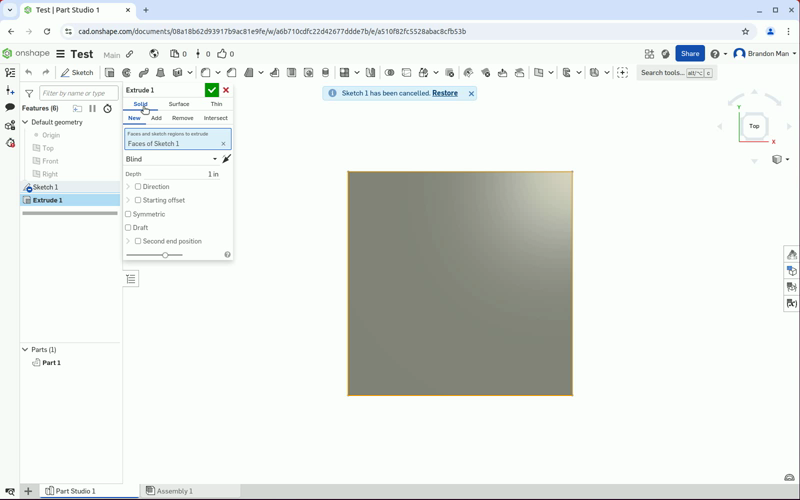
click(143, 106)
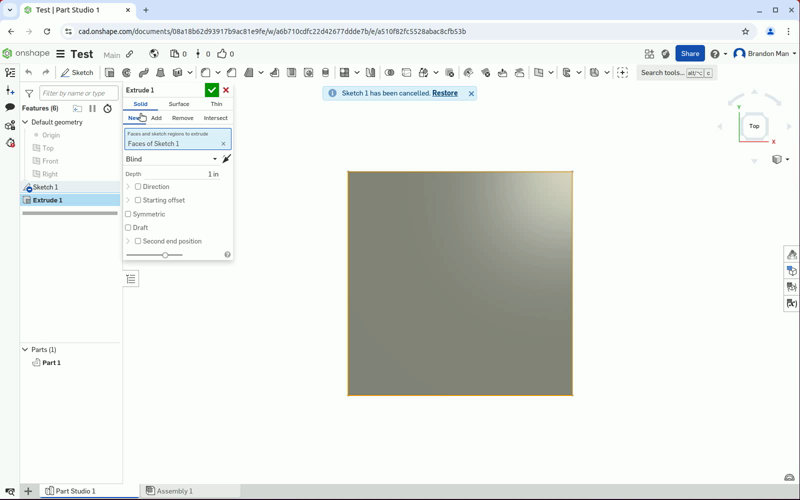
mouse_move(137, 120)
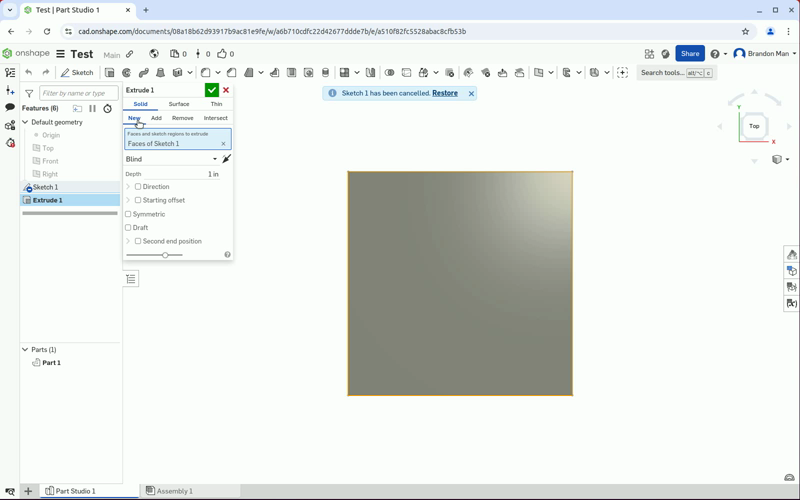
click(137, 120)
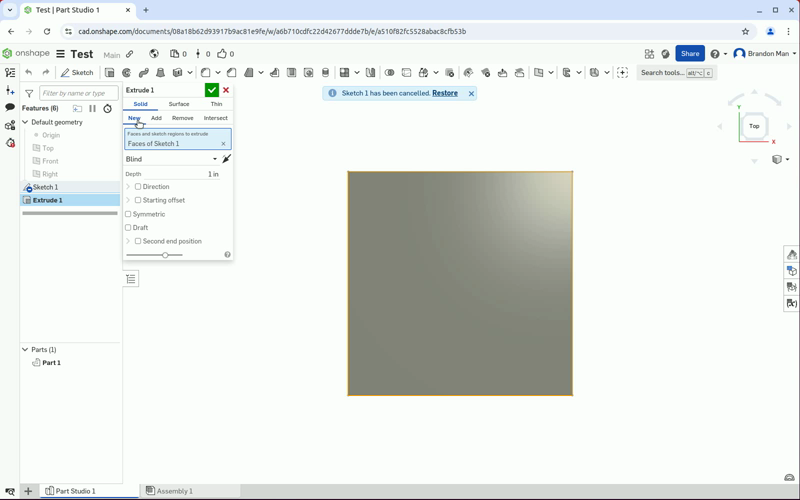
key(tab, 4)
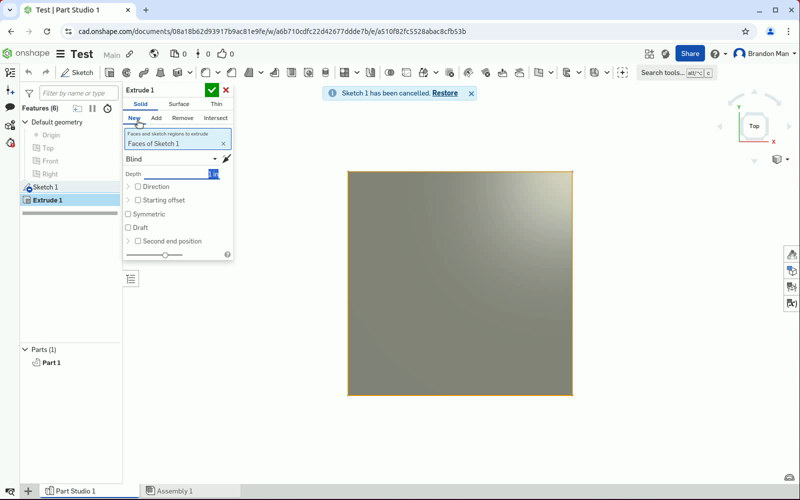
text(1.685)
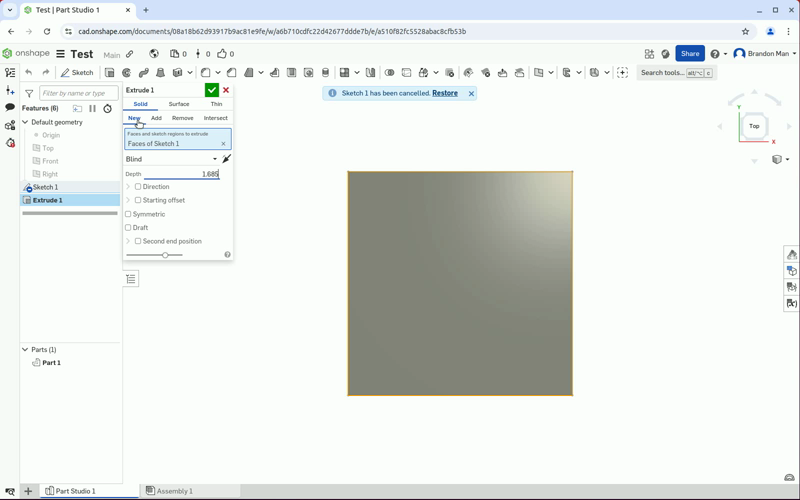
key(enter)
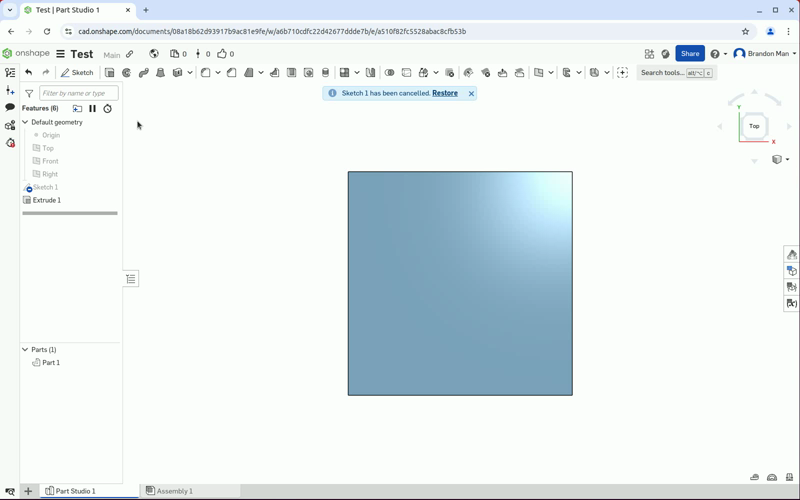
key(shift+h)
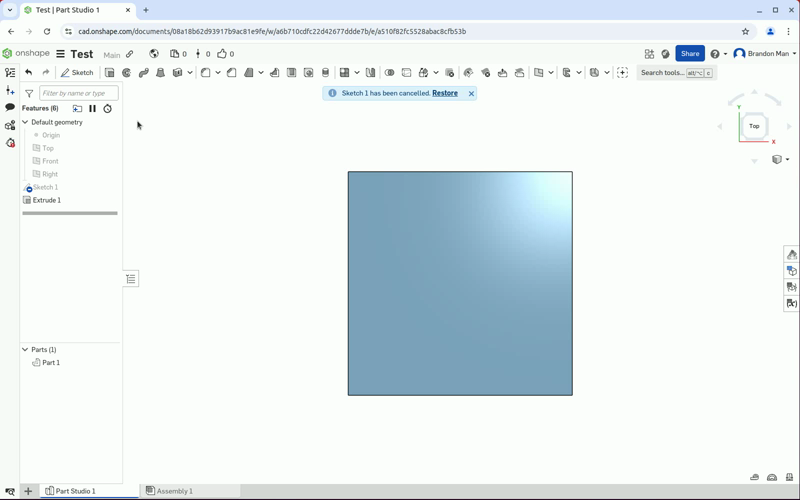
key(shift+h)
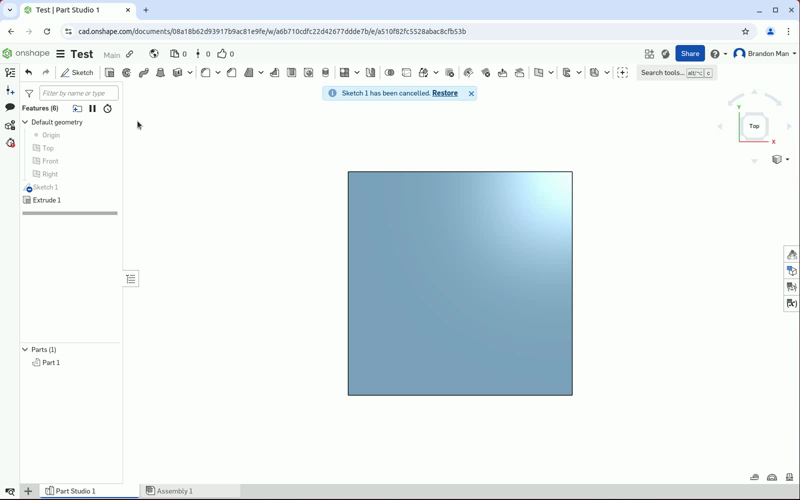
mouse_move(73, 189)
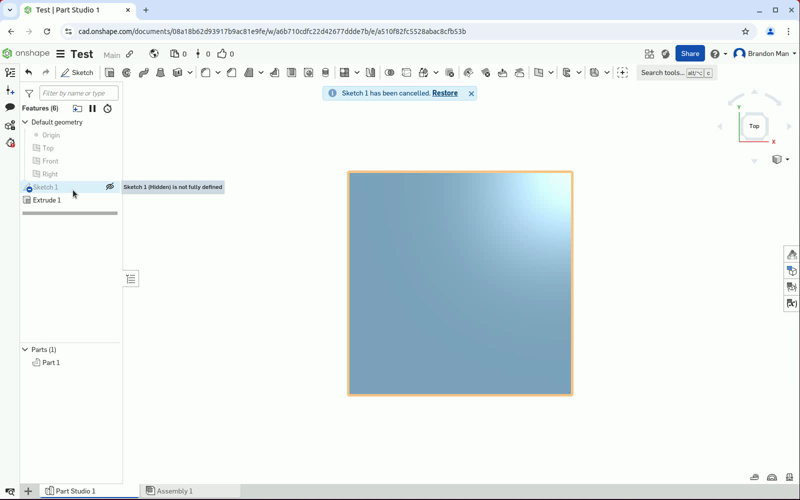
click(73, 189)
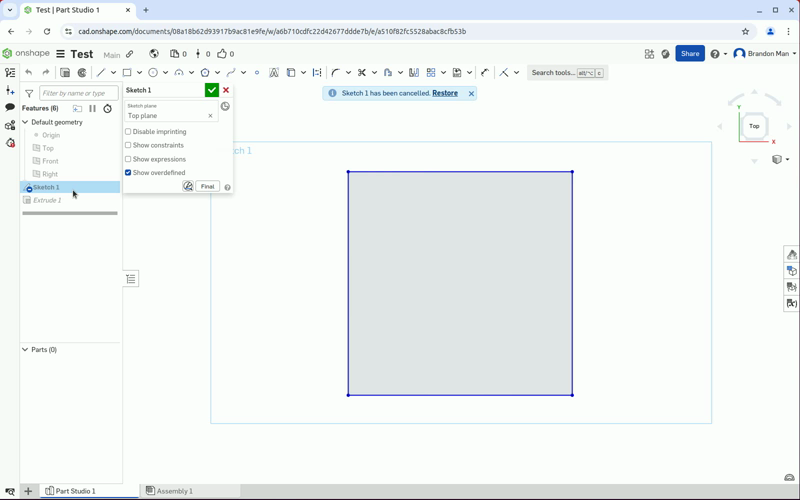
mouse_move(229, 92)
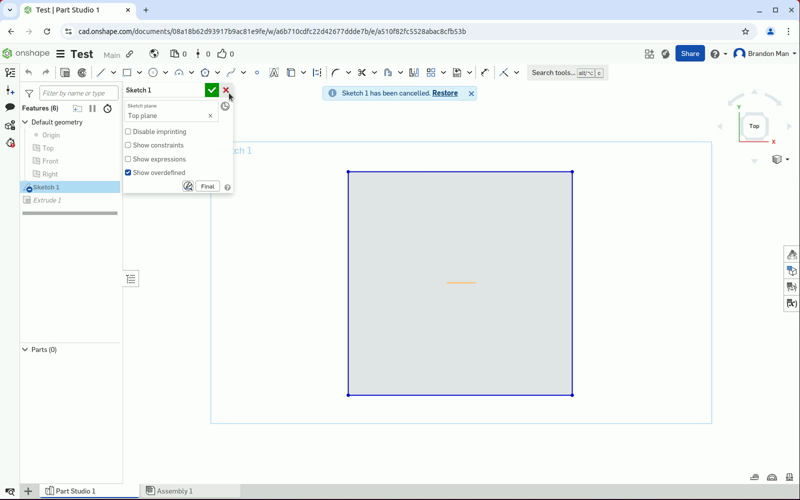
click(229, 92)
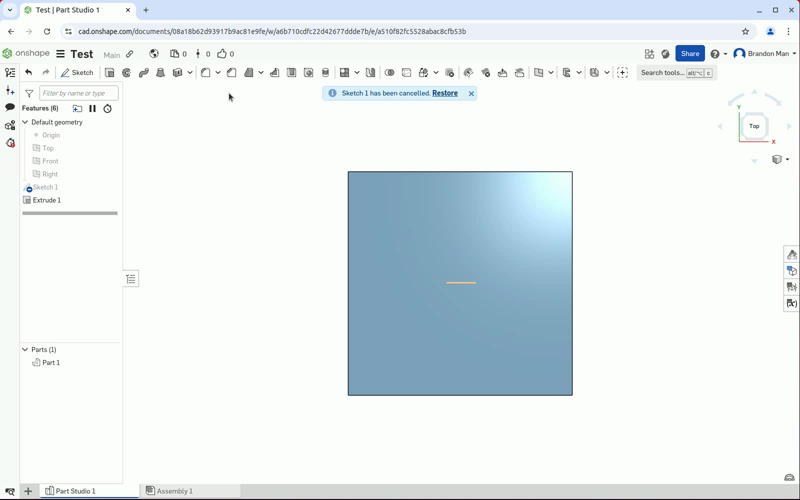
mouse_move(541, 75)
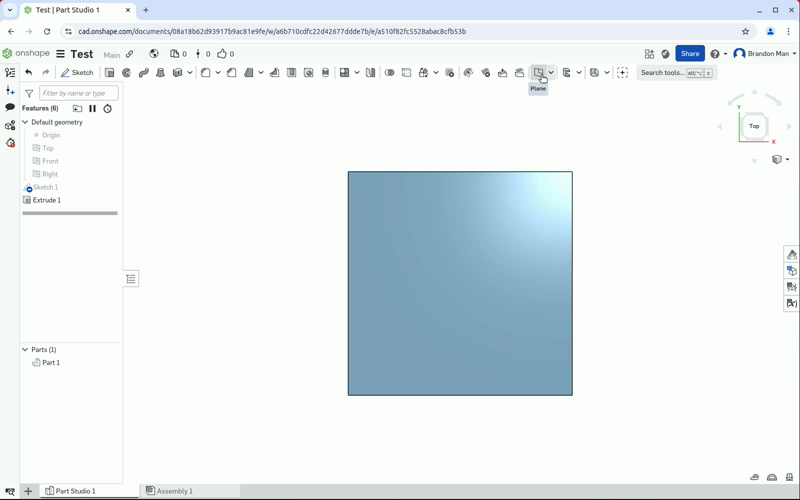
click(541, 75)
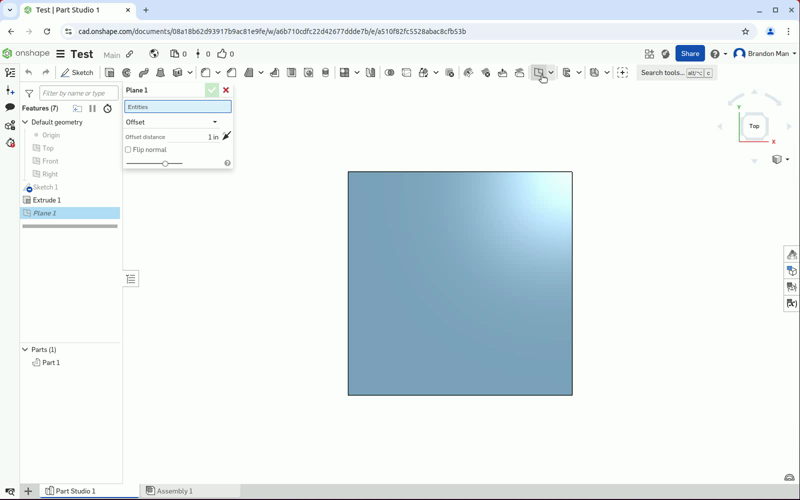
mouse_move(73, 150)
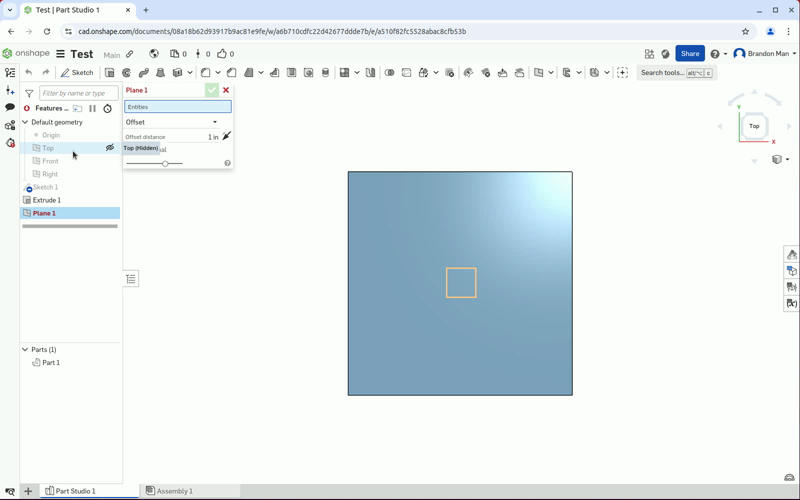
click(73, 150)
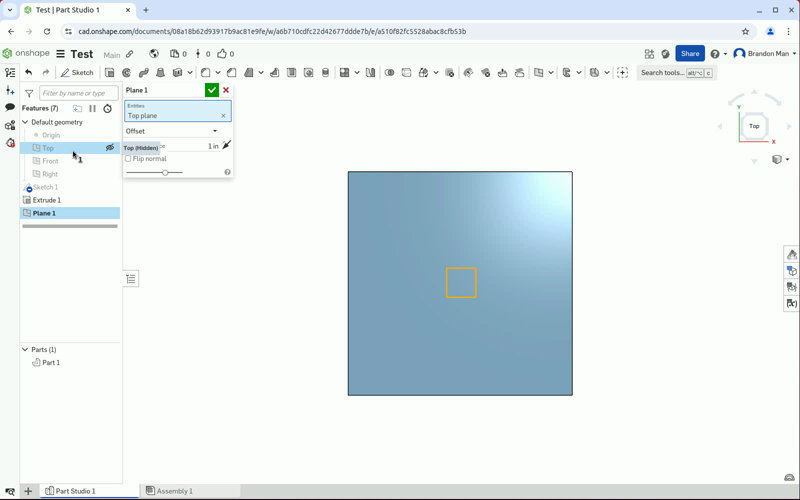
key(tab, 2)
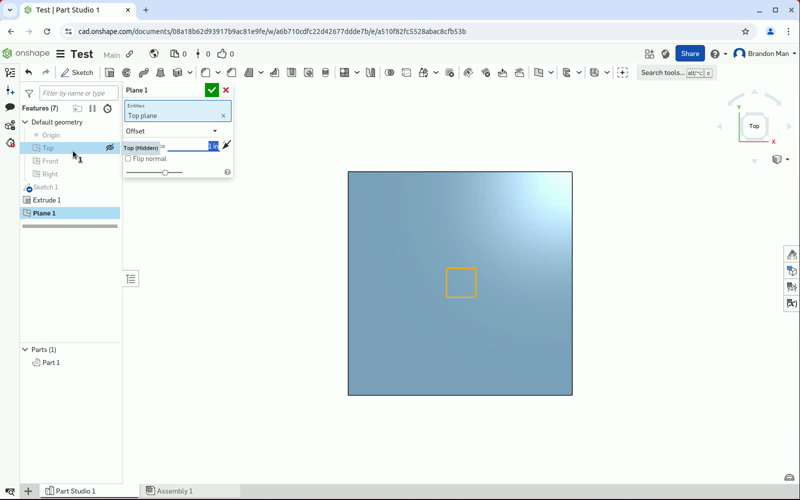
text(1.695)
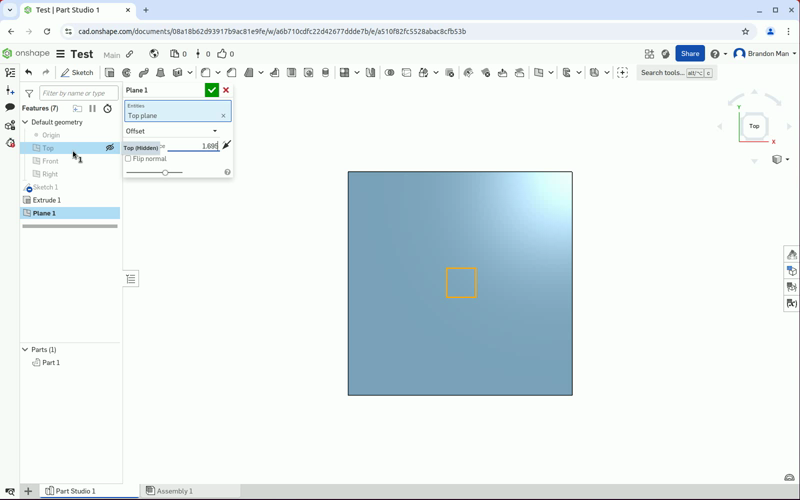
key(enter, 2)
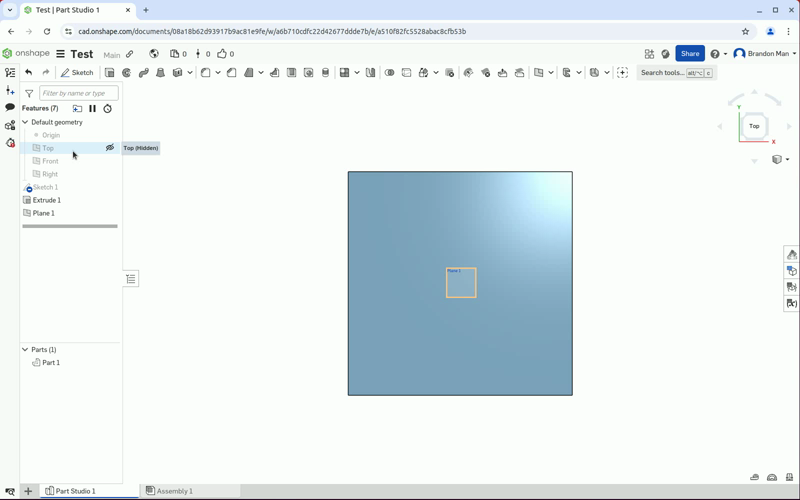
key(shift+s)
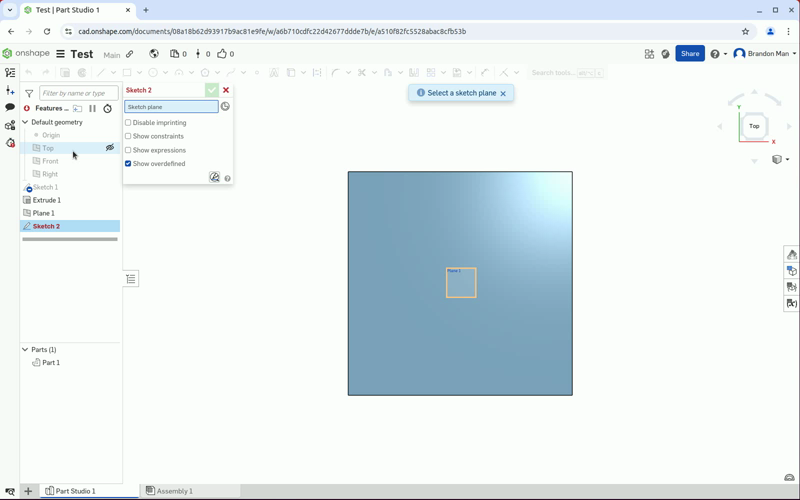
mouse_move(73, 215)
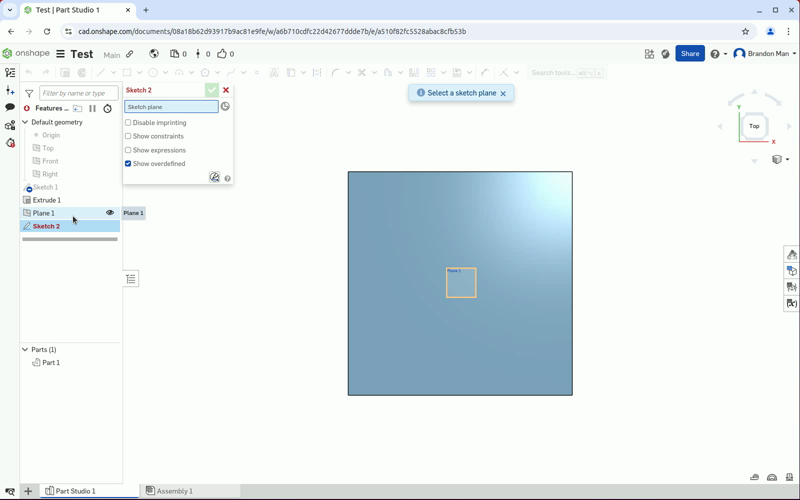
click(73, 215)
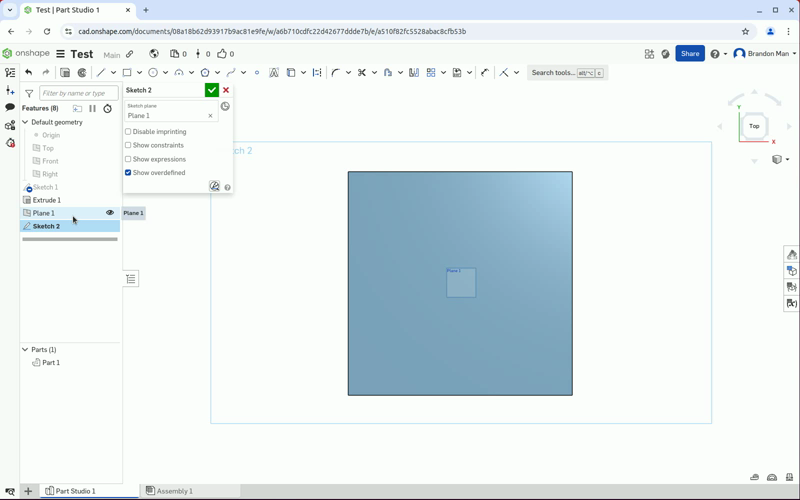
mouse_move(73, 352)
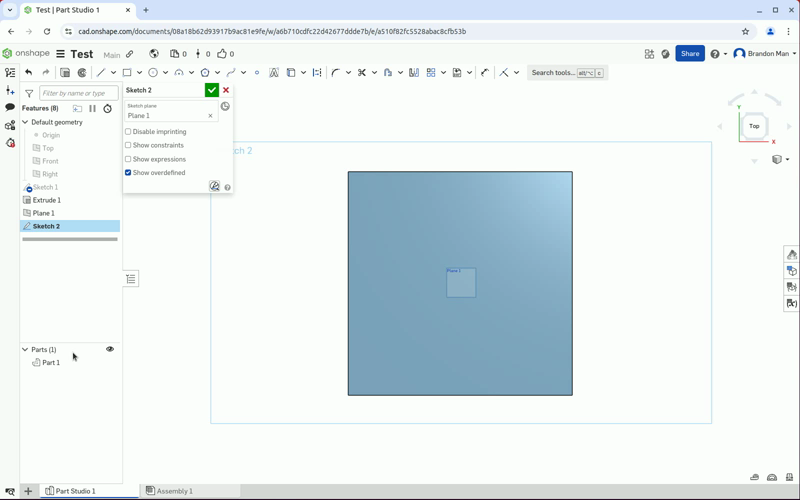
key(y)
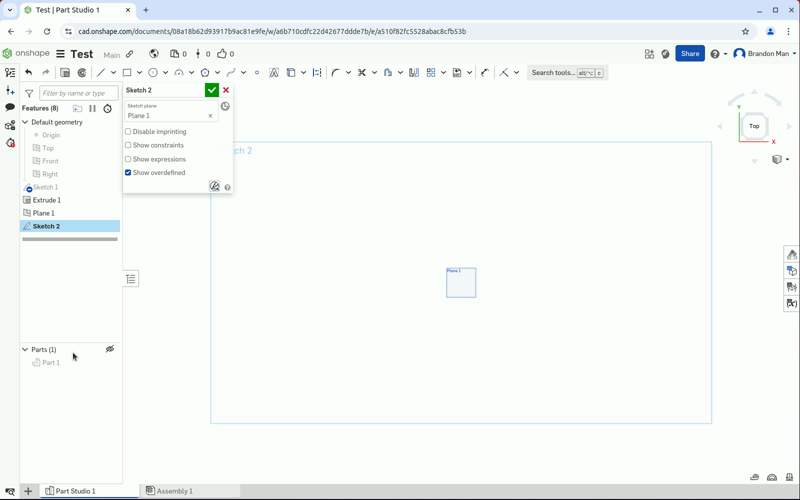
key(l)
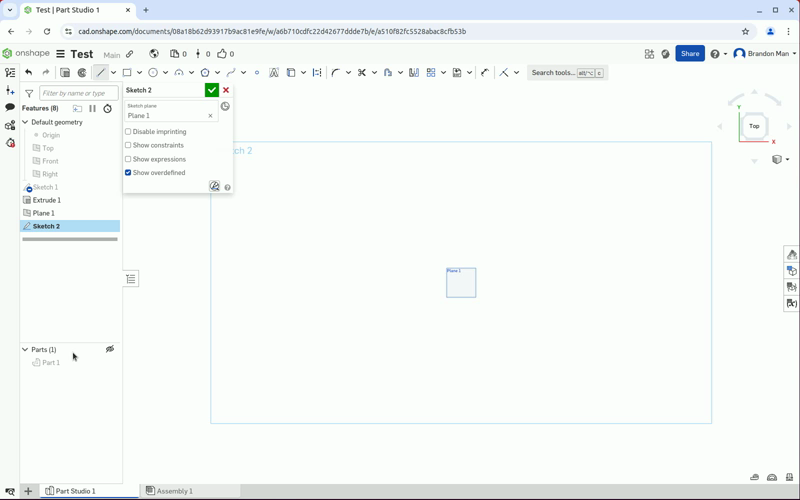
key_down(shift)
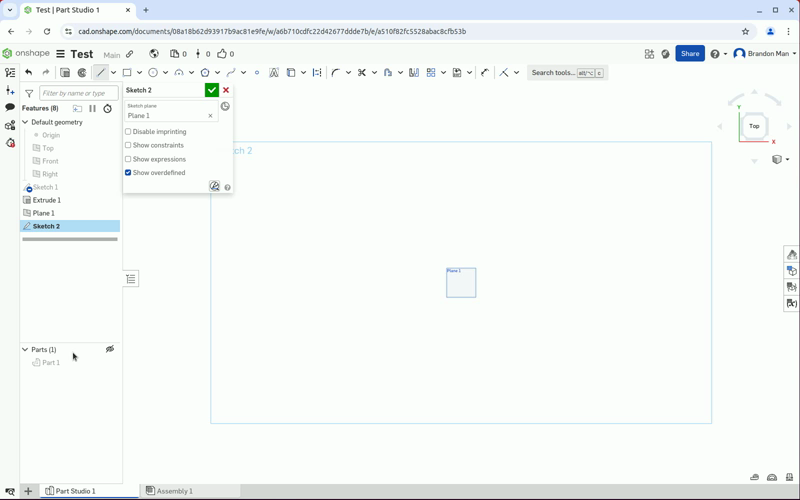
mouse_move(375, 368)
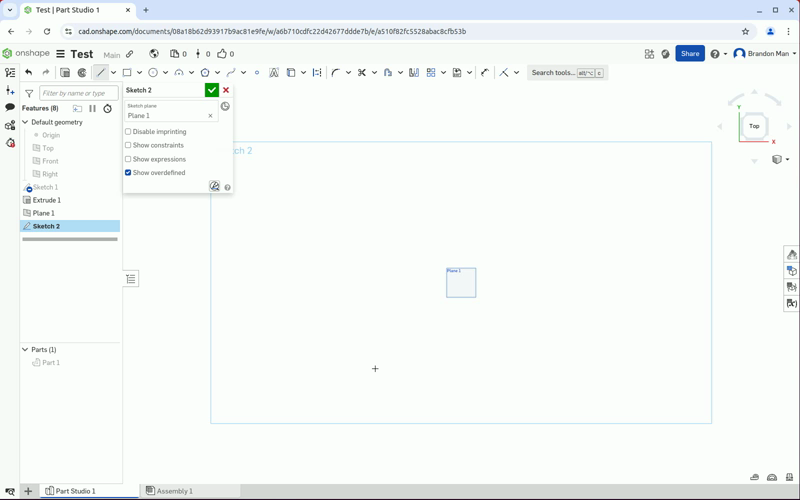
click(375, 368)
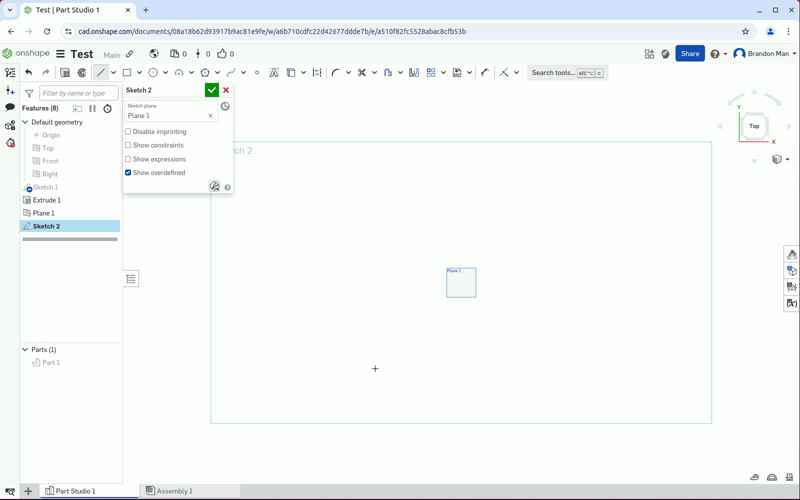
key_up(shift)
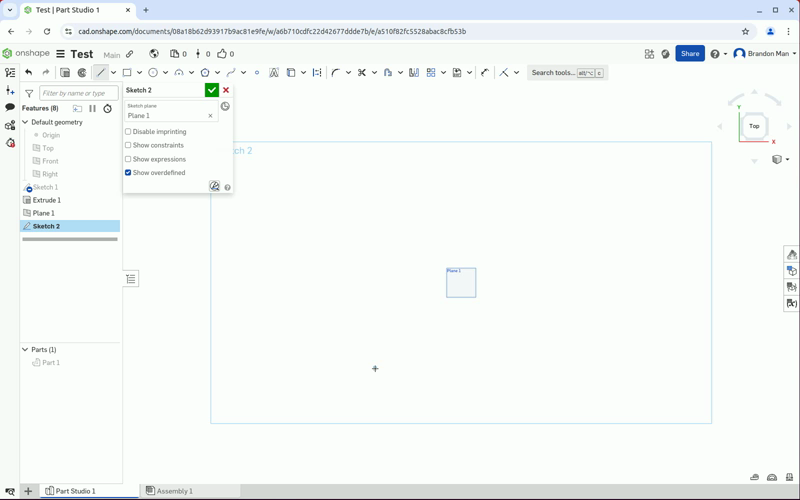
key_down(shift)
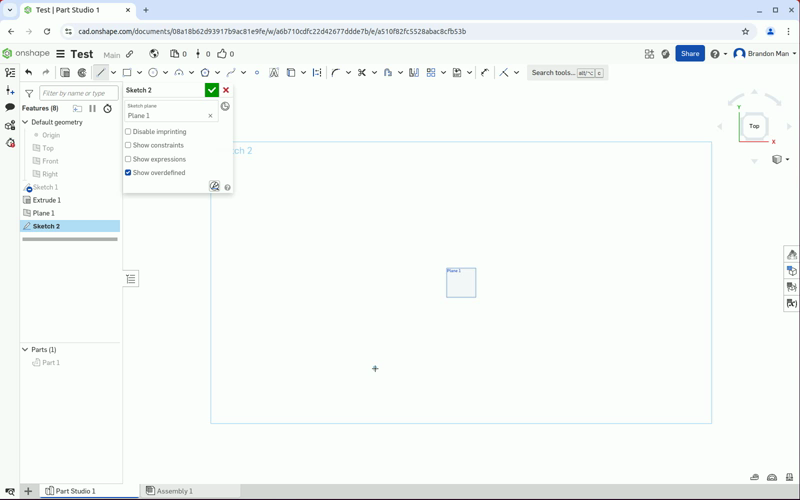
mouse_move(546, 368)
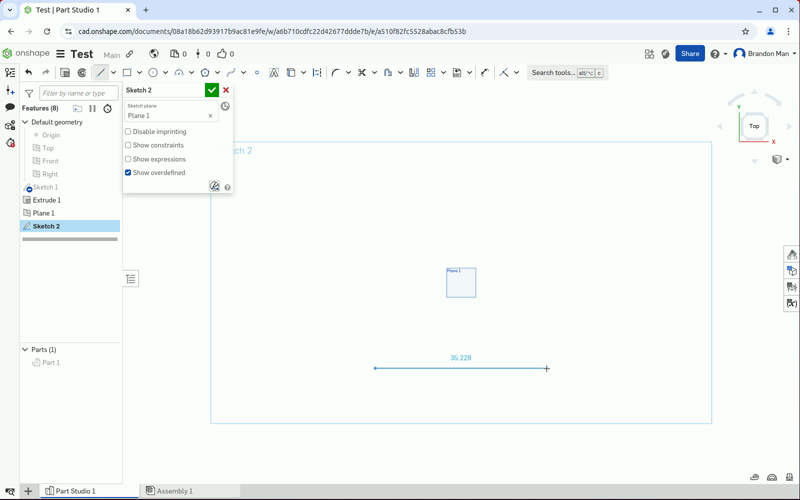
click(546, 368)
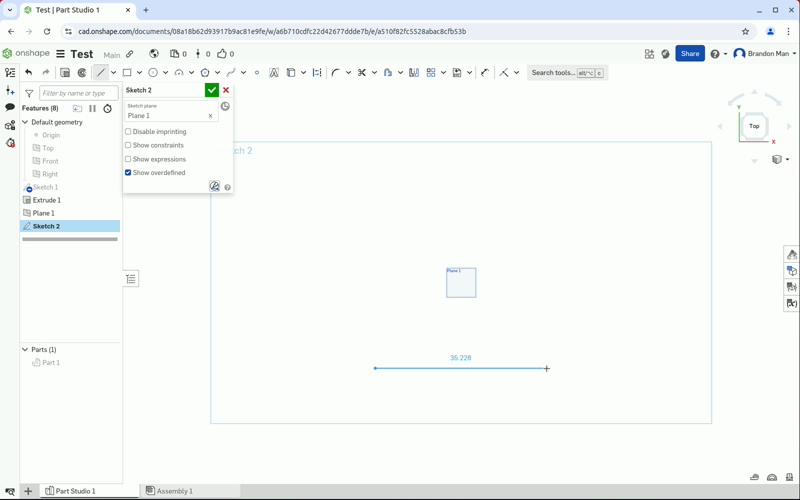
key_up(shift)
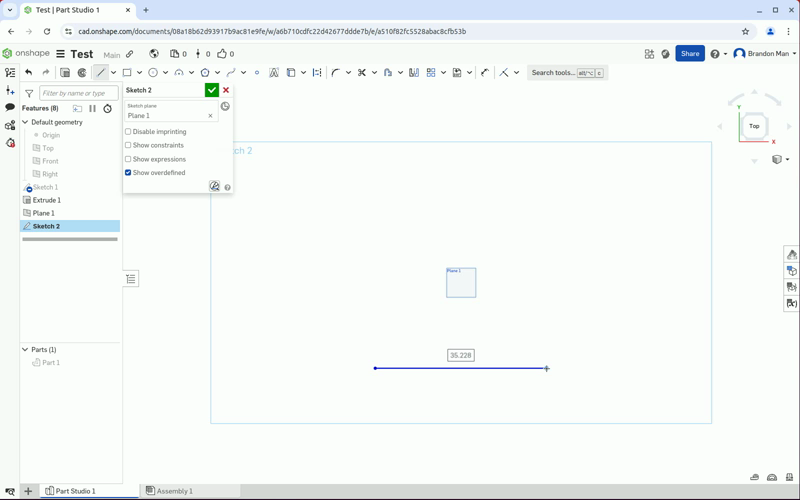
key_down(shift)
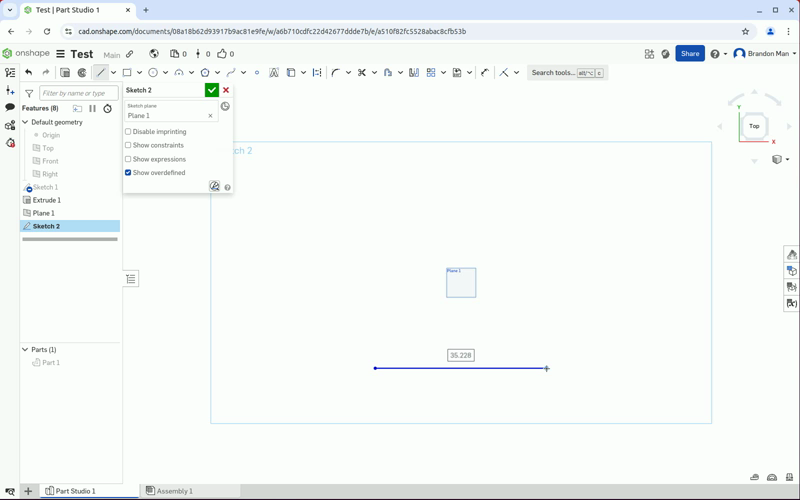
mouse_move(546, 196)
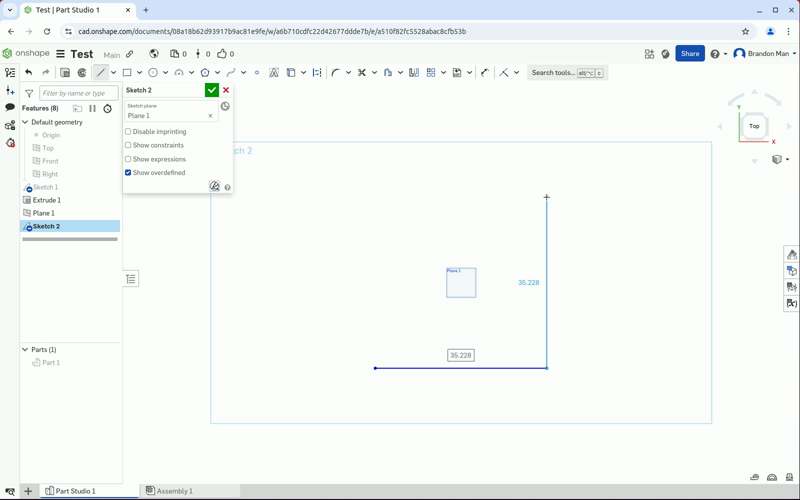
click(546, 196)
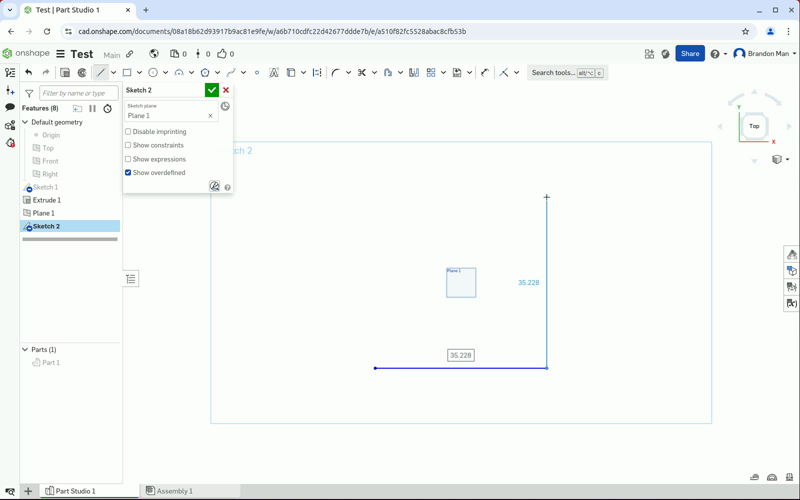
key_up(shift)
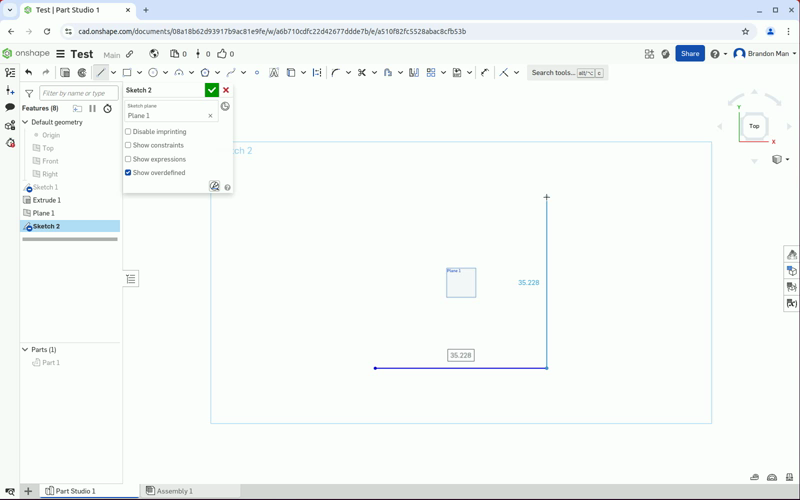
key_down(shift)
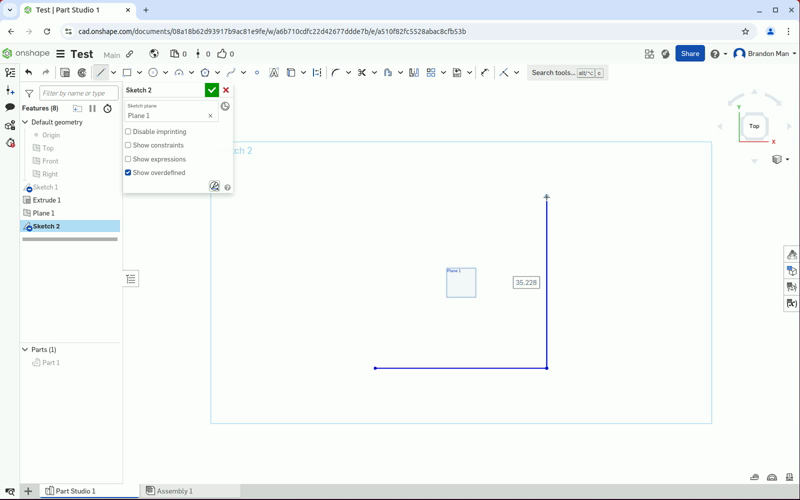
mouse_move(375, 196)
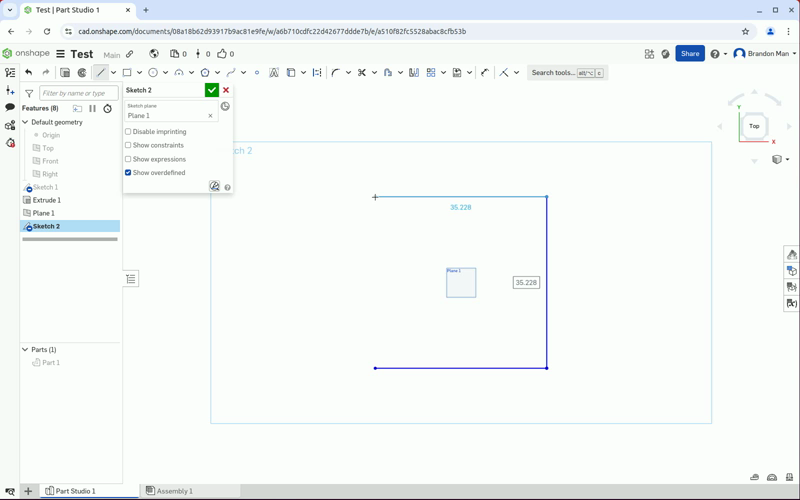
click(375, 196)
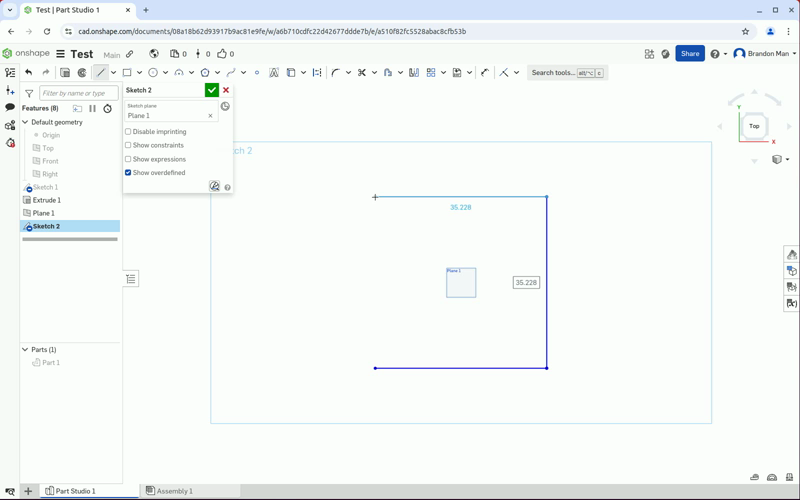
key_up(shift)
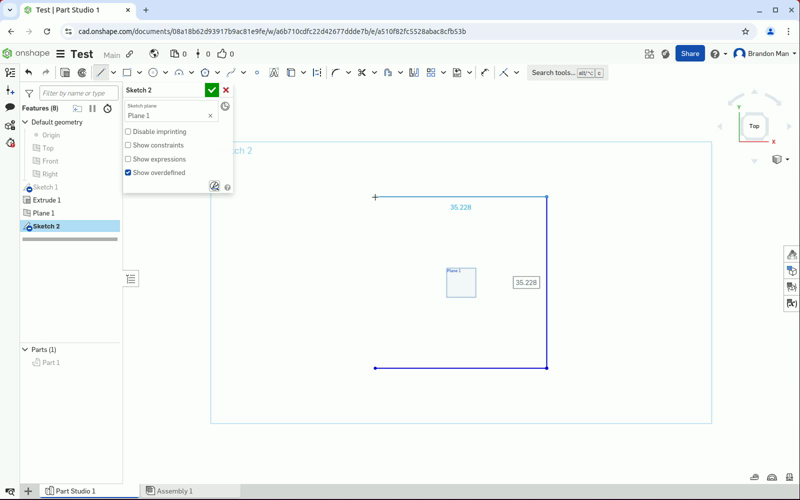
key_down(shift)
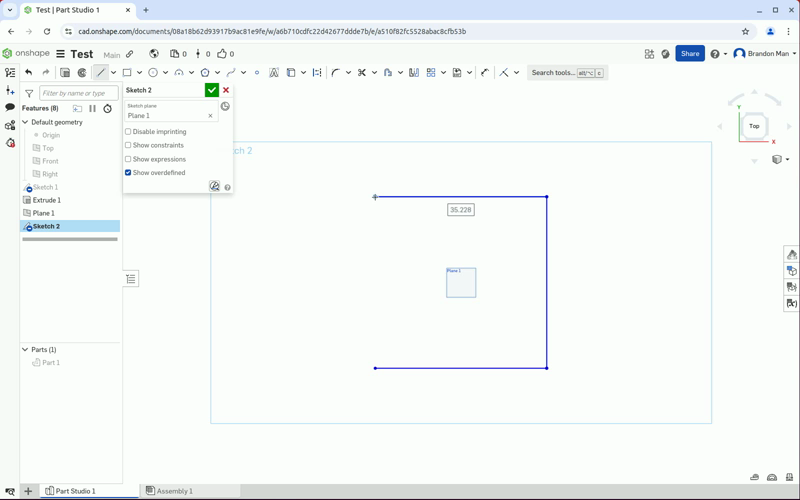
mouse_move(375, 368)
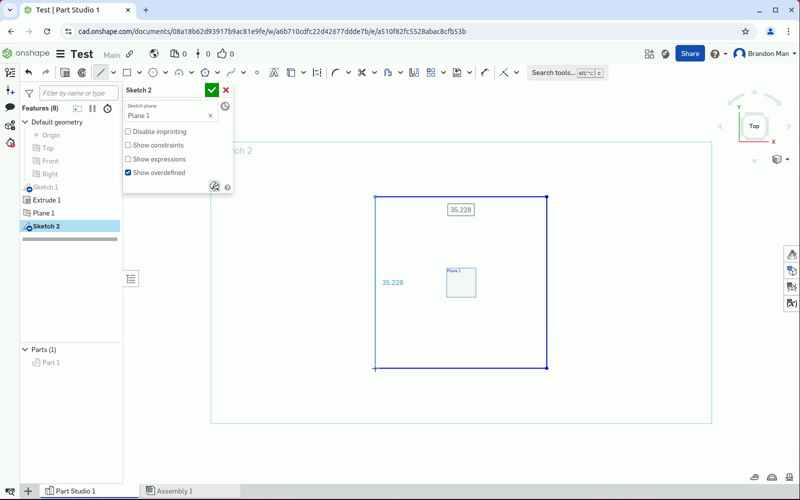
key_up(shift)
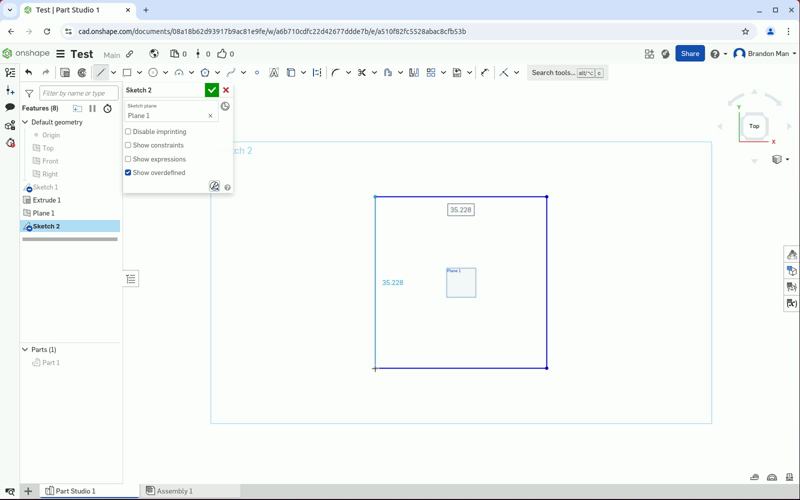
click(375, 368)
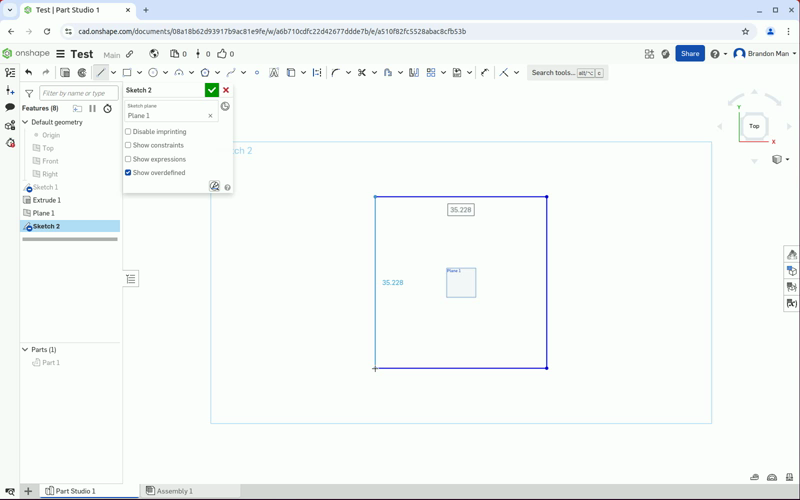
key(esc)
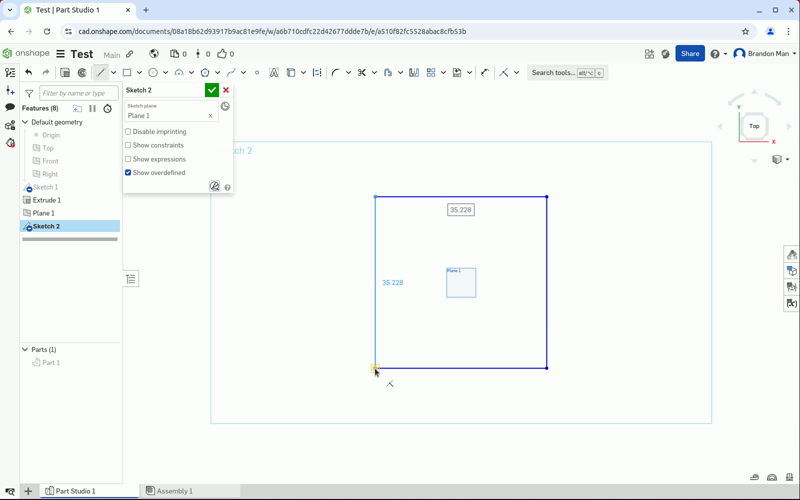
mouse_move(396, 338)
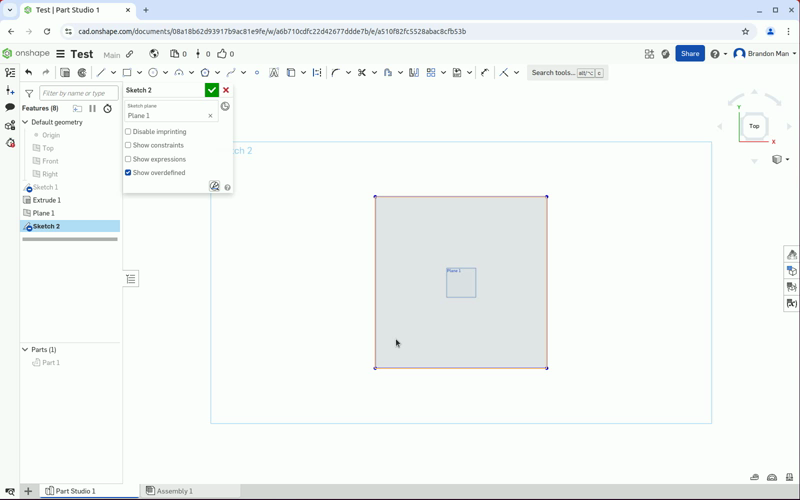
click(396, 338)
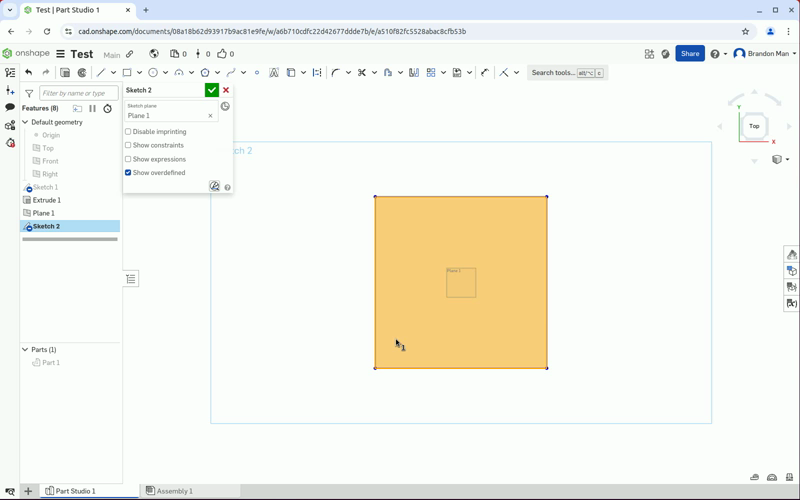
mouse_move(73, 352)
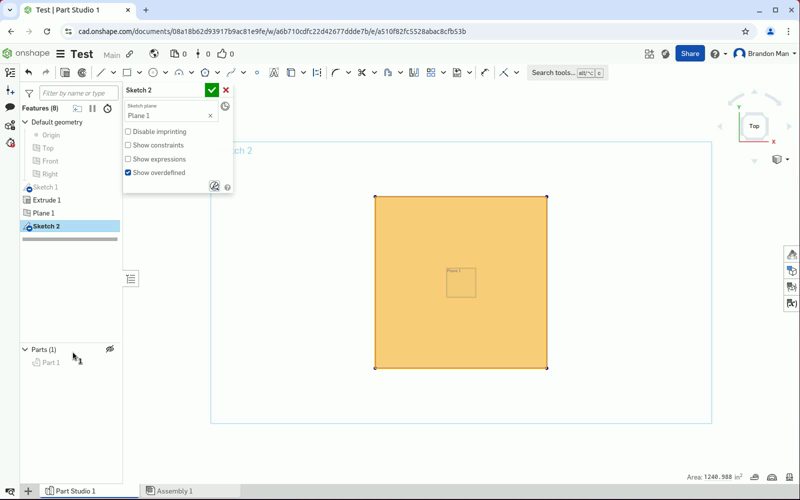
key(shift+y)
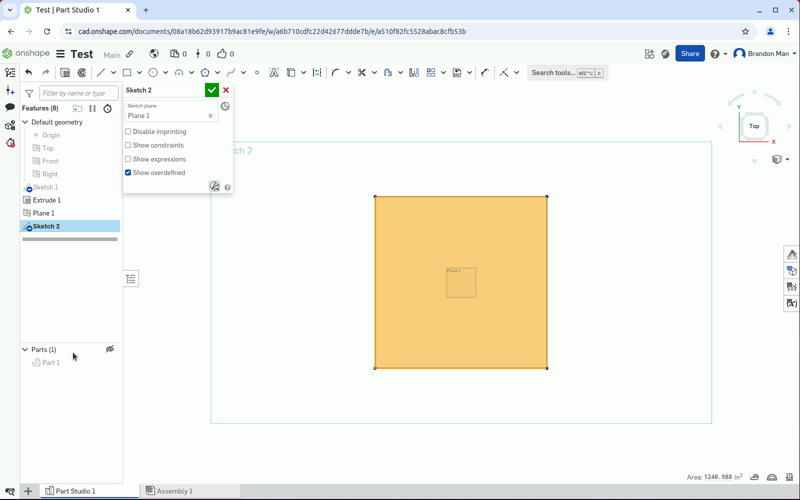
key(shift+e)
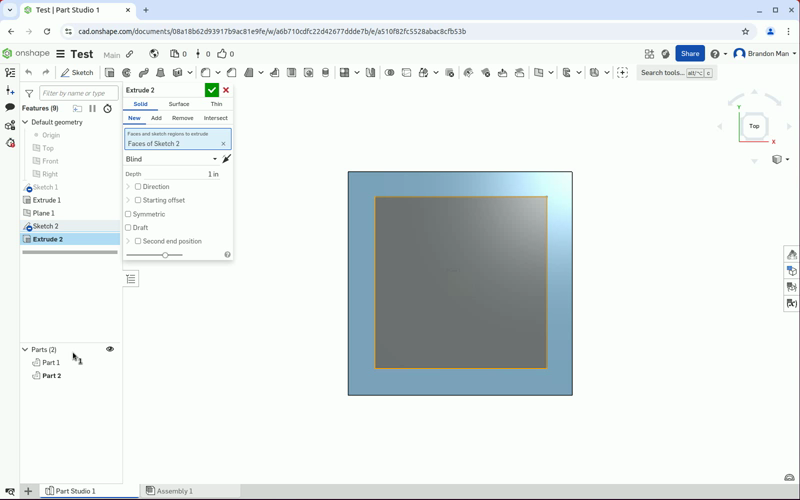
mouse_move(143, 106)
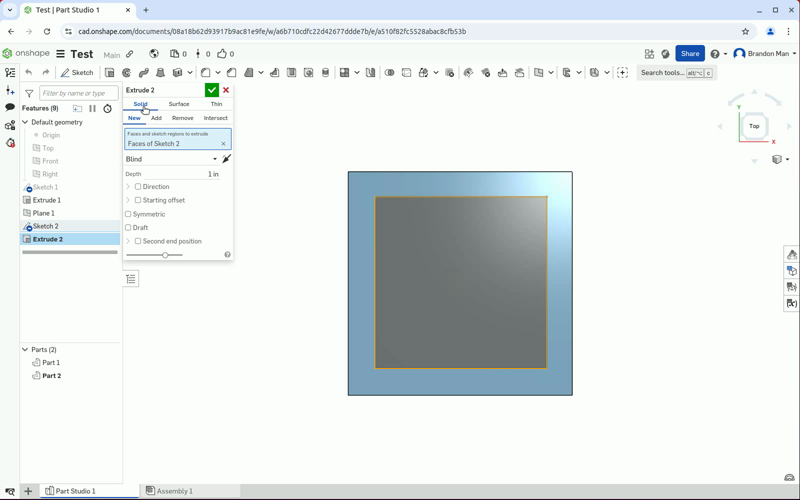
click(143, 106)
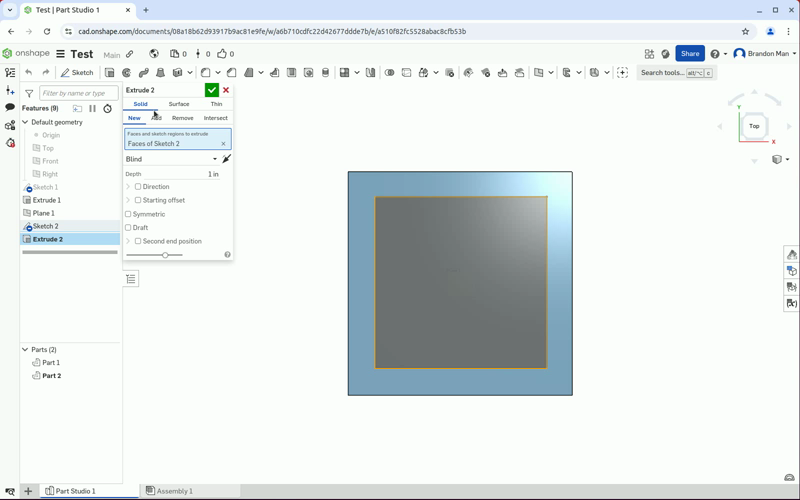
mouse_move(186, 120)
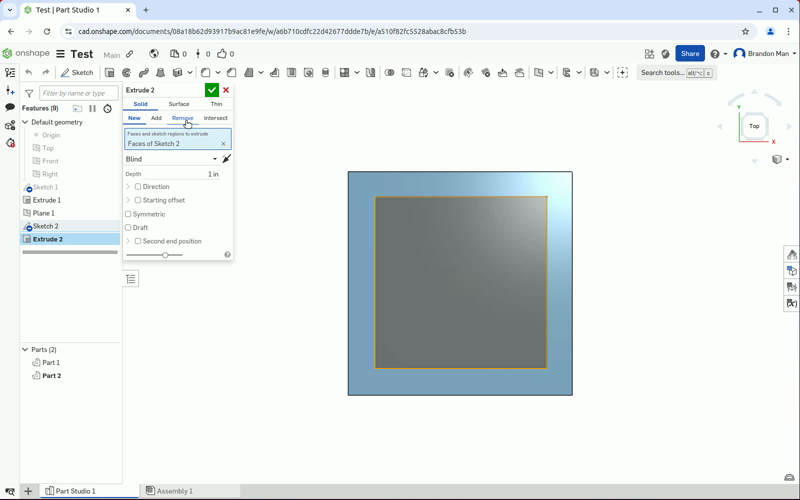
click(186, 120)
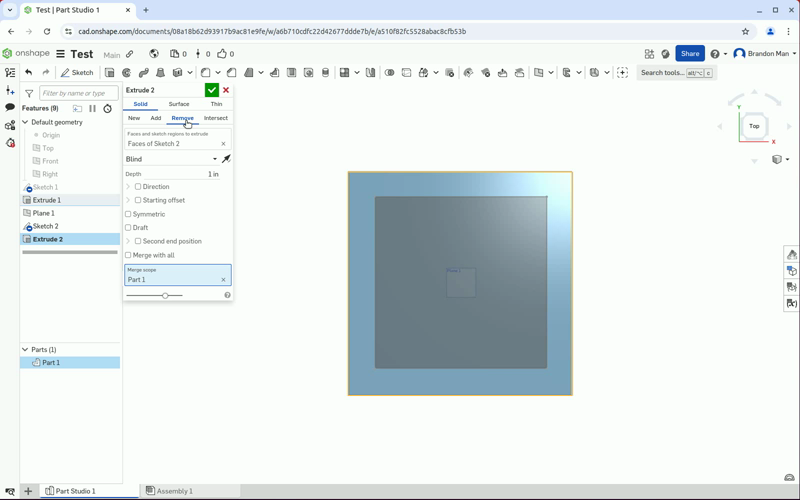
key(tab, 4)
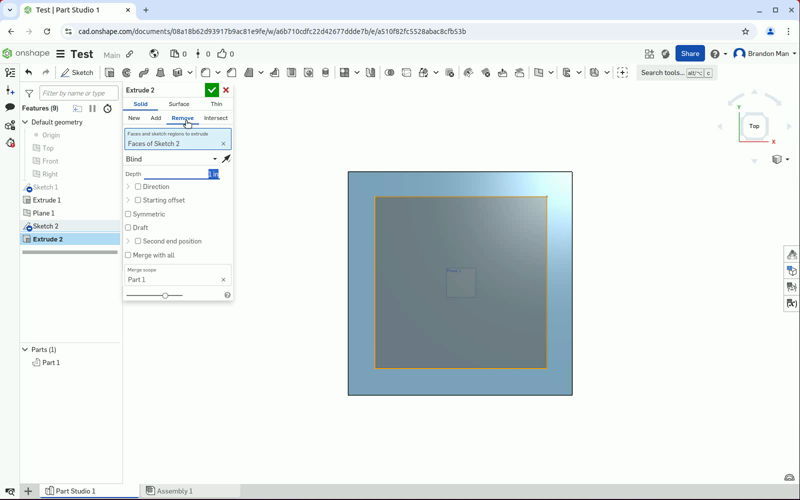
text(2.166)
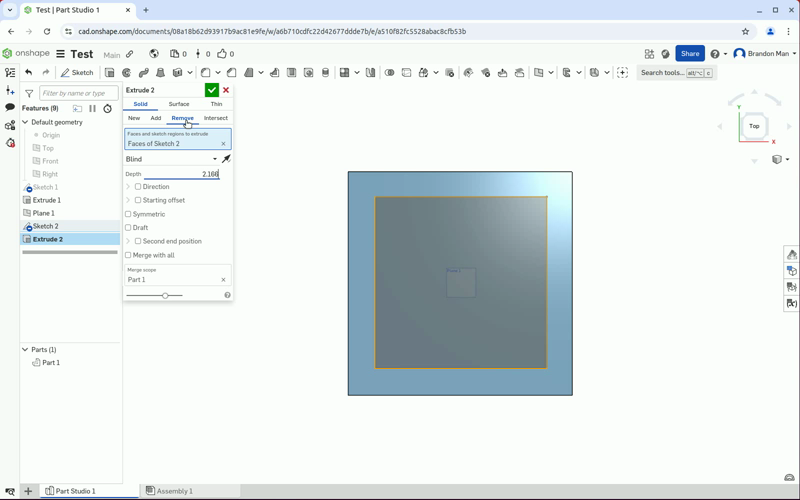
key(tab, 6)
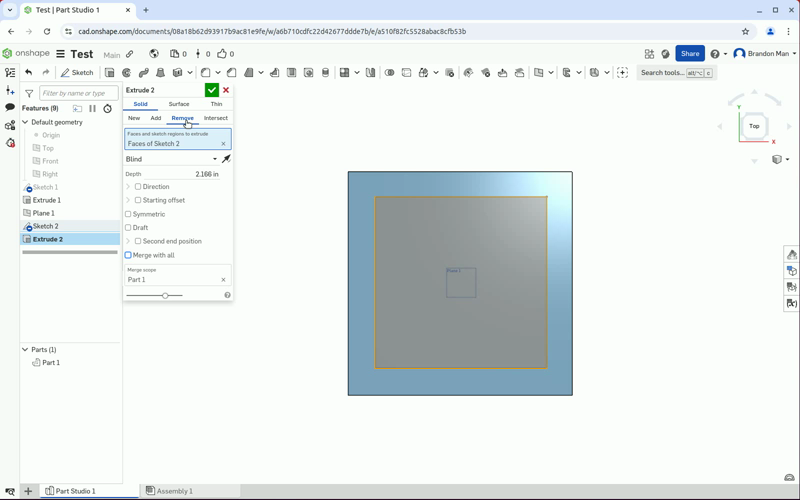
key(space)
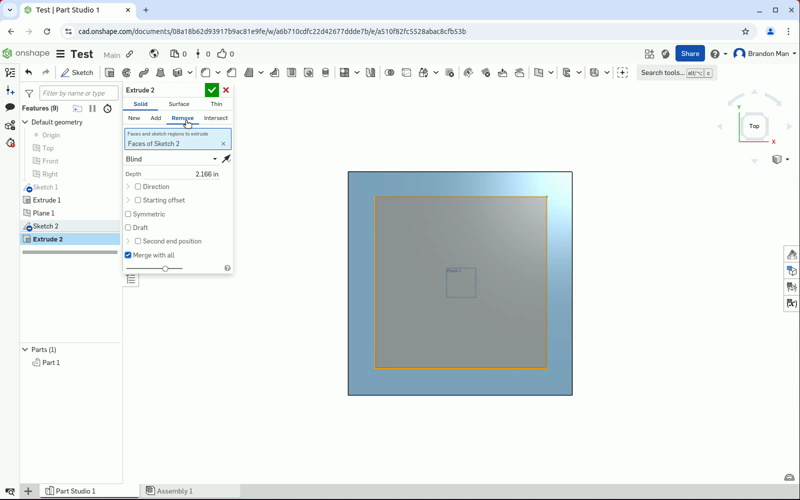
key(enter)
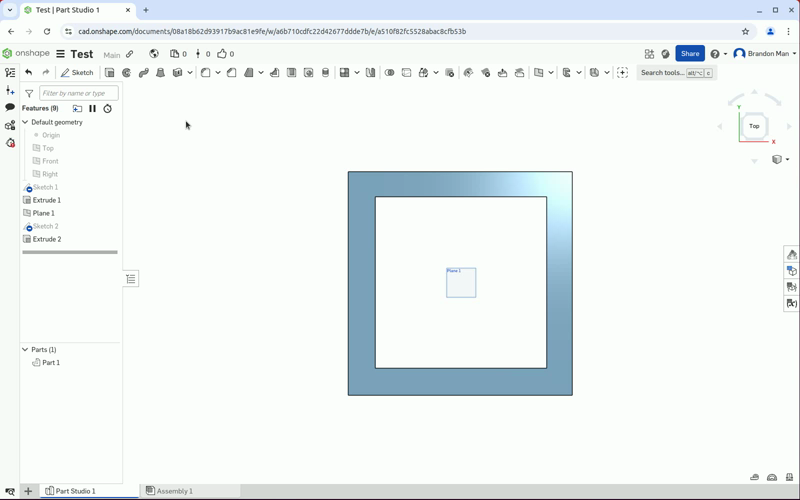
key(shift+h)
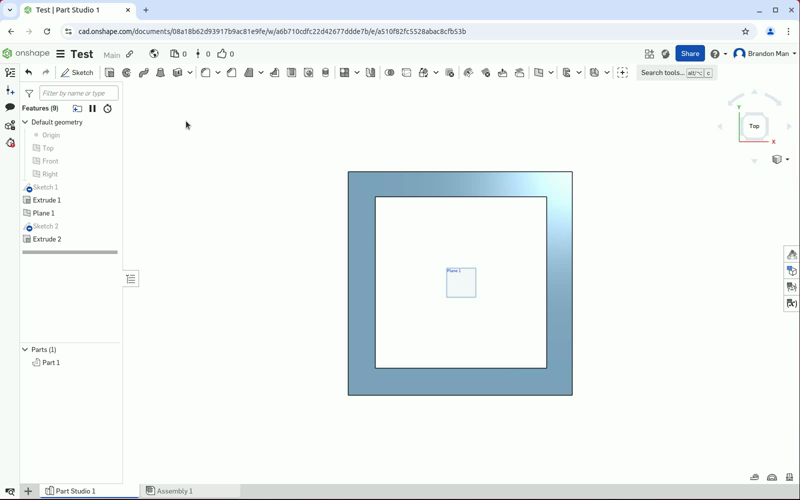
key(shift+h)
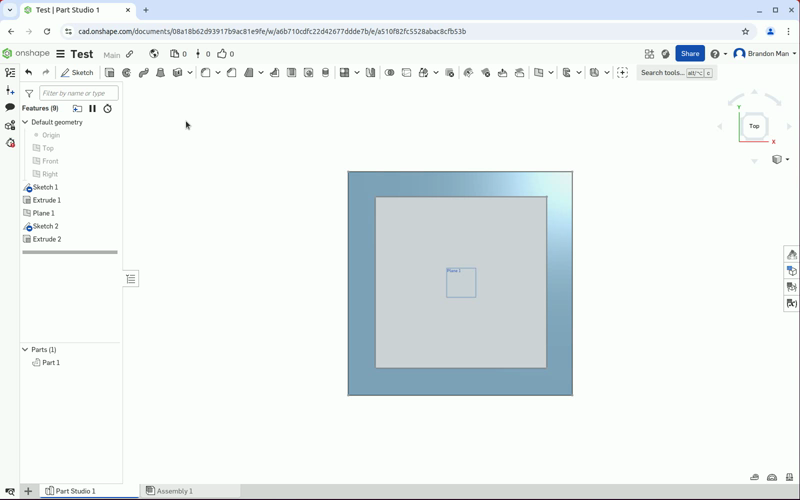
key(shift+7)
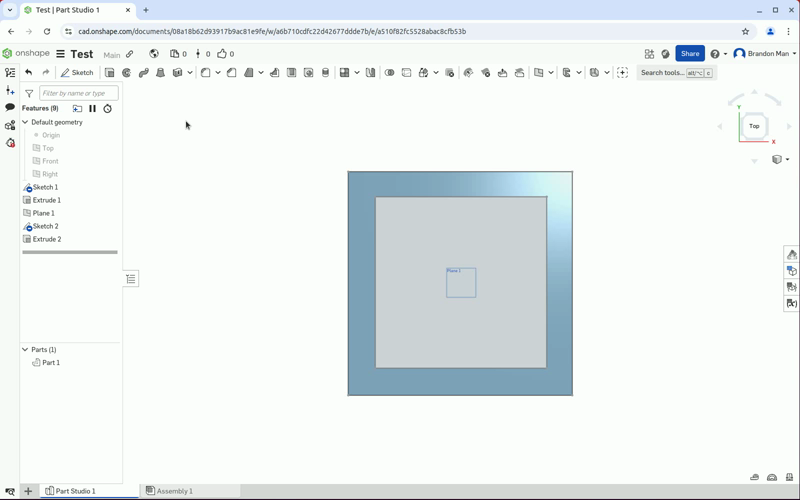
key(up, 3)
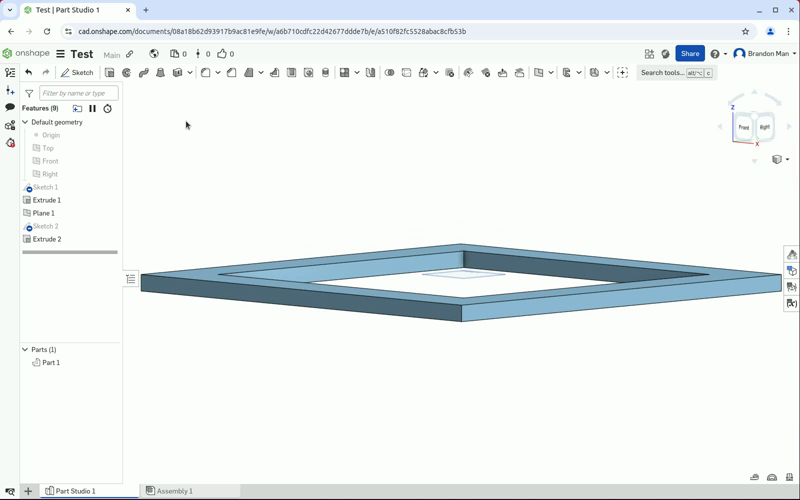
key(left, 3)
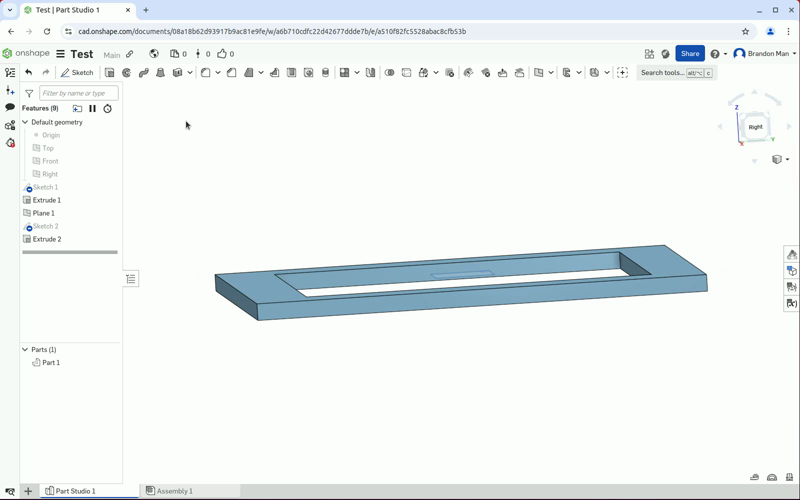
key(right, 3)
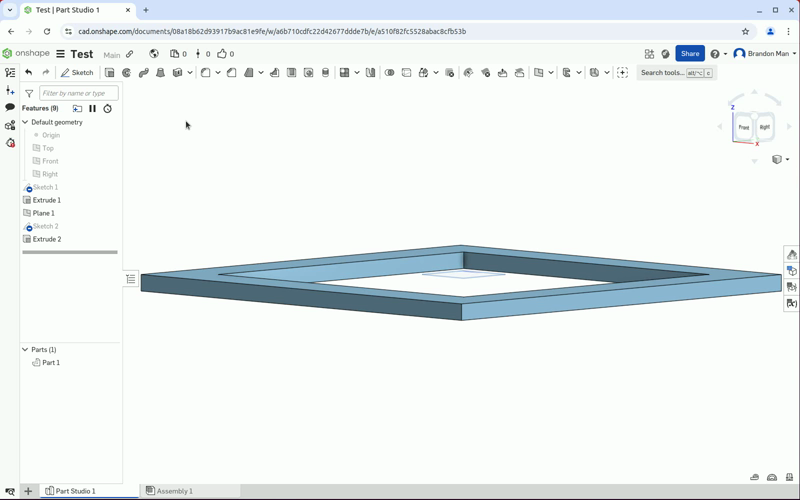
key(down, 3)
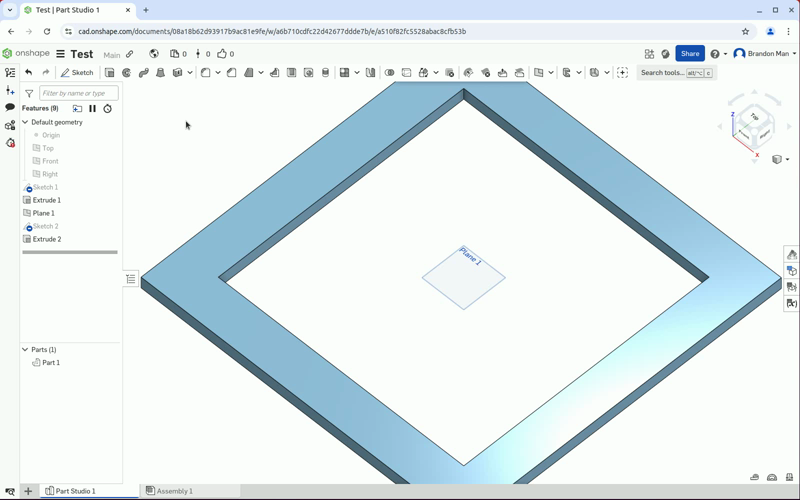
mouse_move(73, 189)
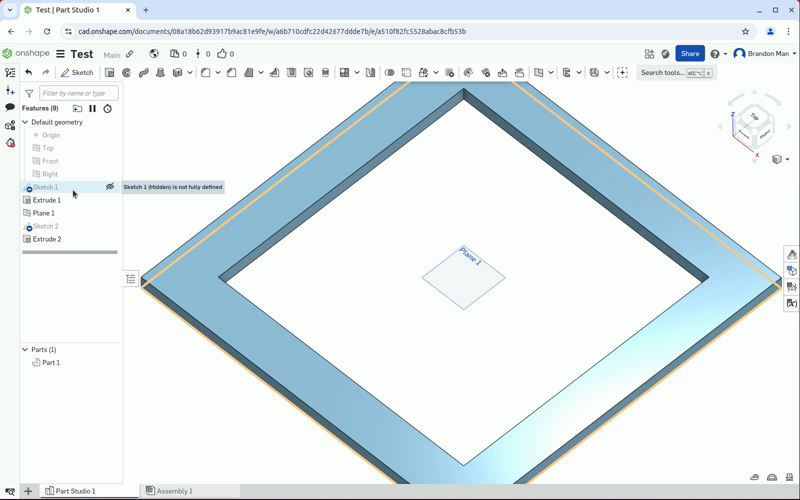
click(73, 189)